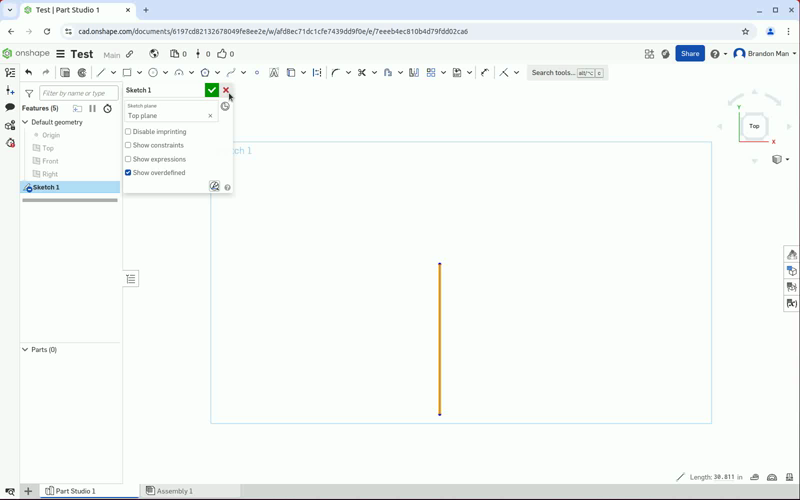
key(shift+h)
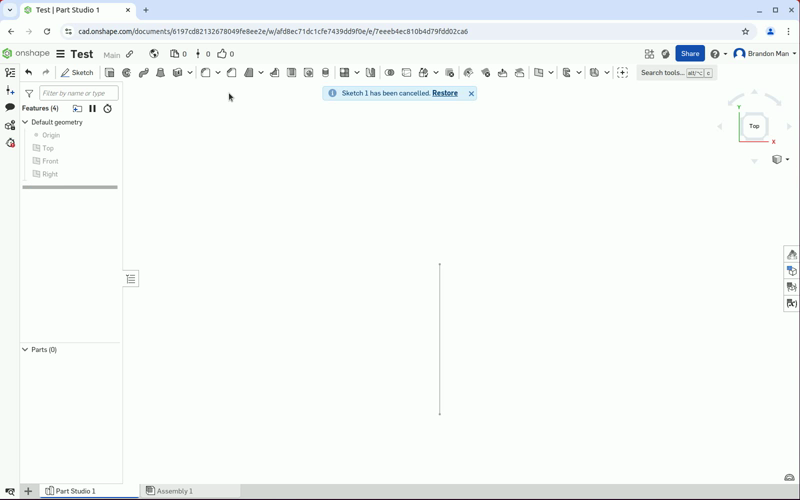
mouse_move(73, 352)
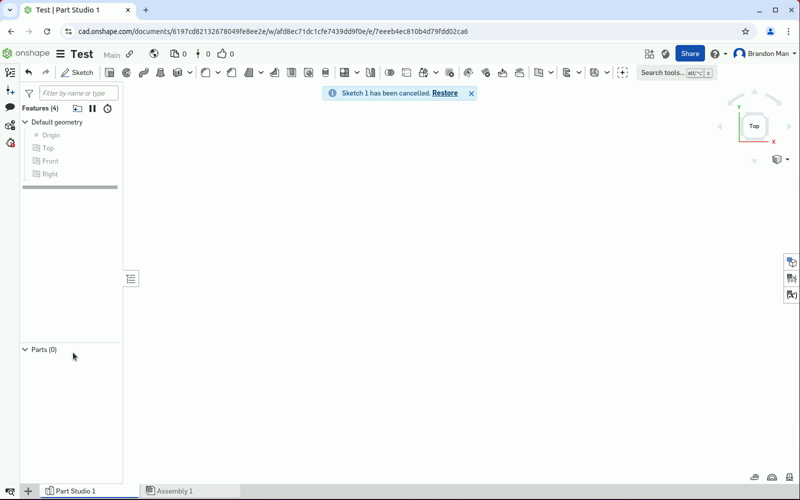
key(y)
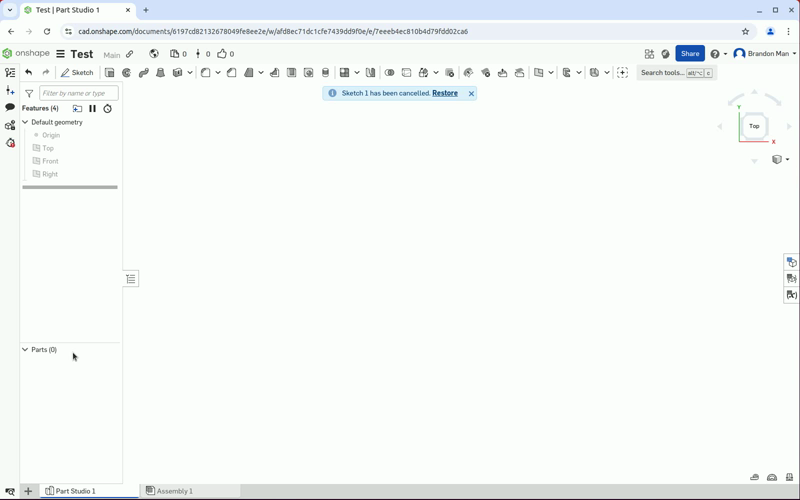
key(shift+p)
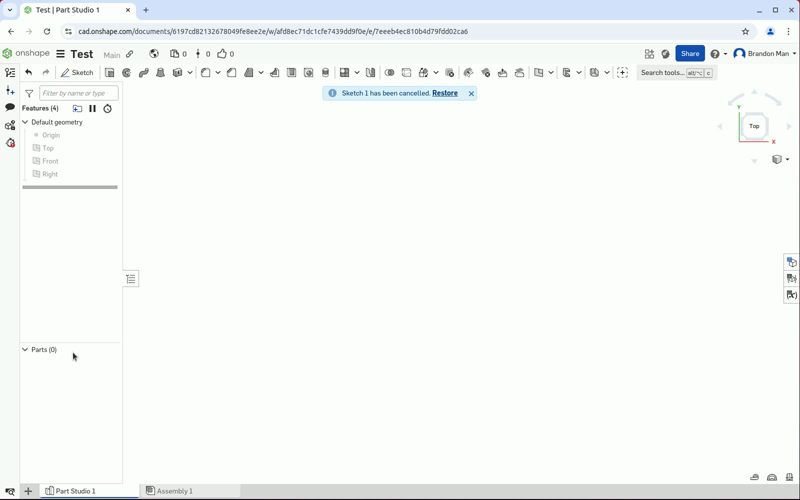
key(space)
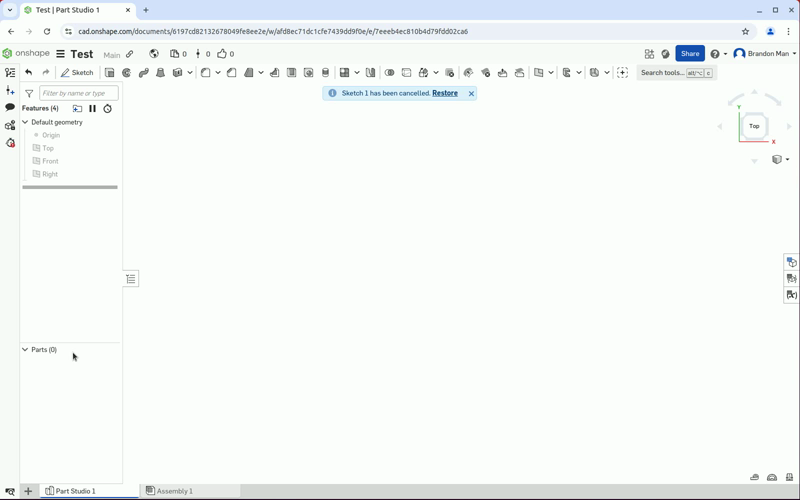
key_down(shift)
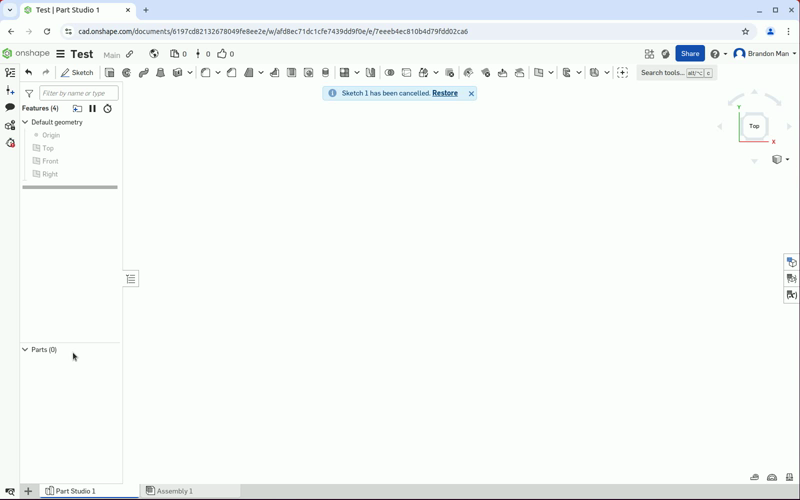
key(up)
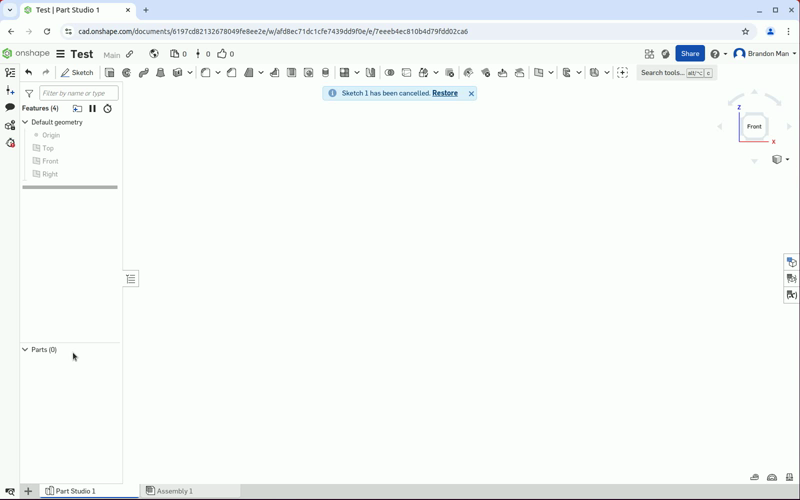
key_up(shift)
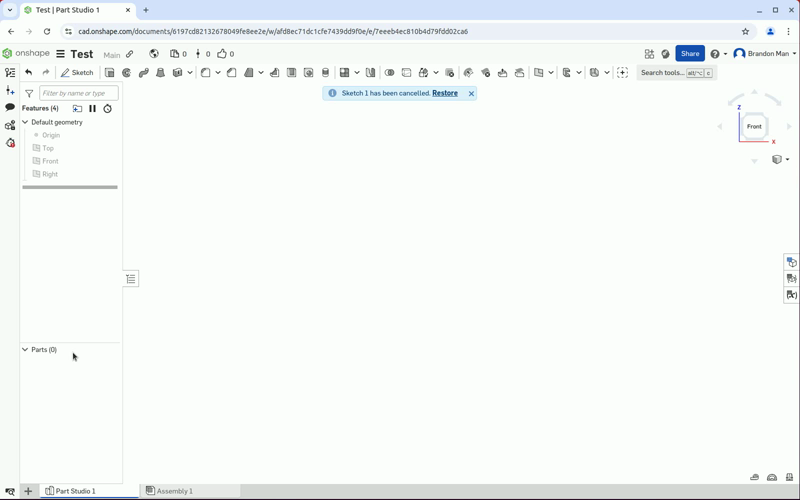
mouse_move(73, 352)
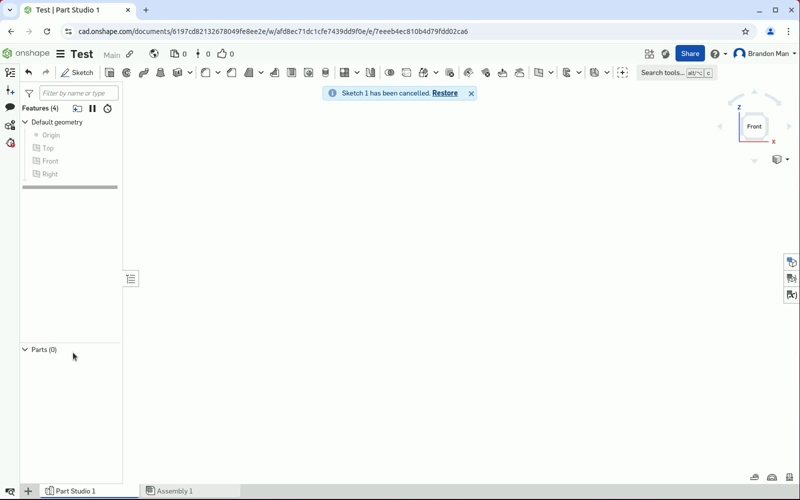
key(shift+y)
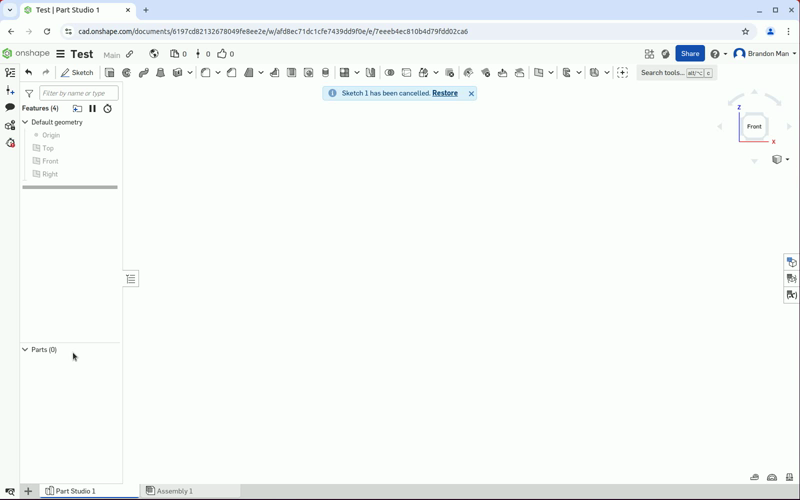
key(shift+s)
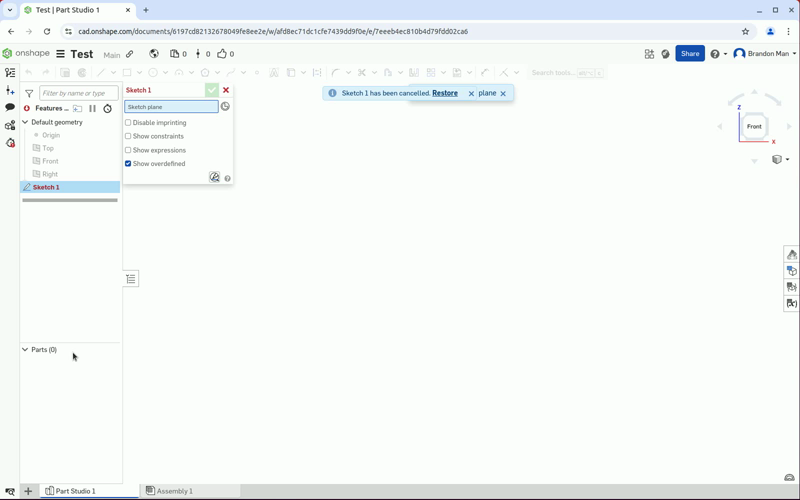
mouse_move(73, 163)
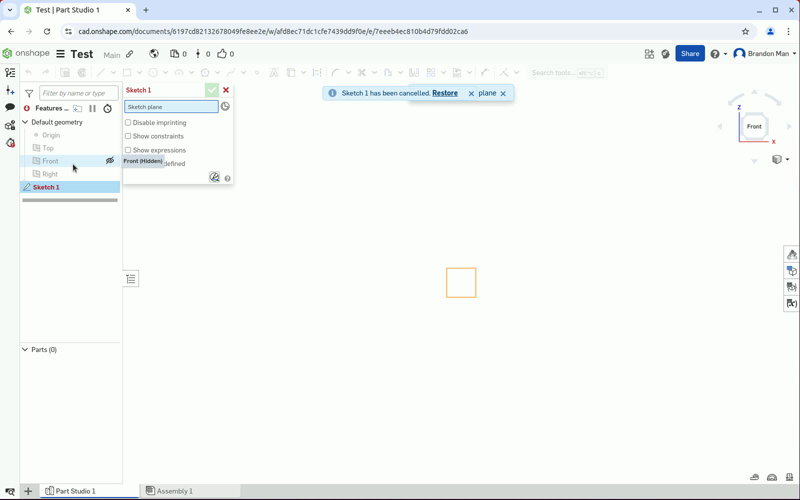
click(73, 163)
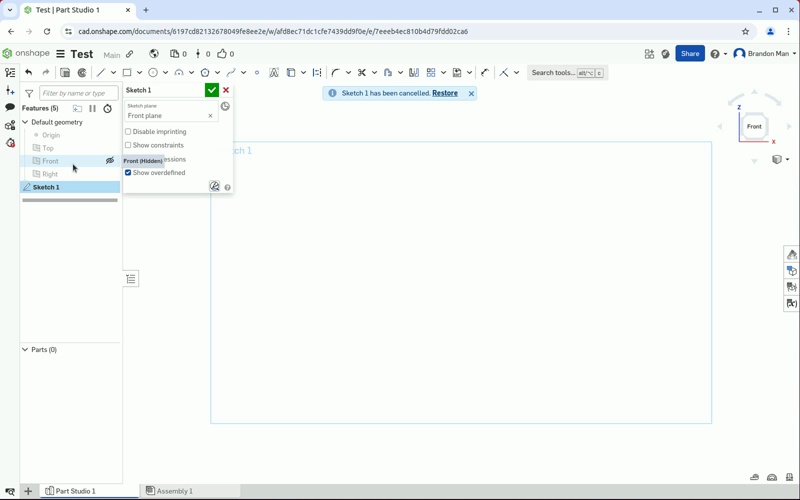
mouse_move(73, 352)
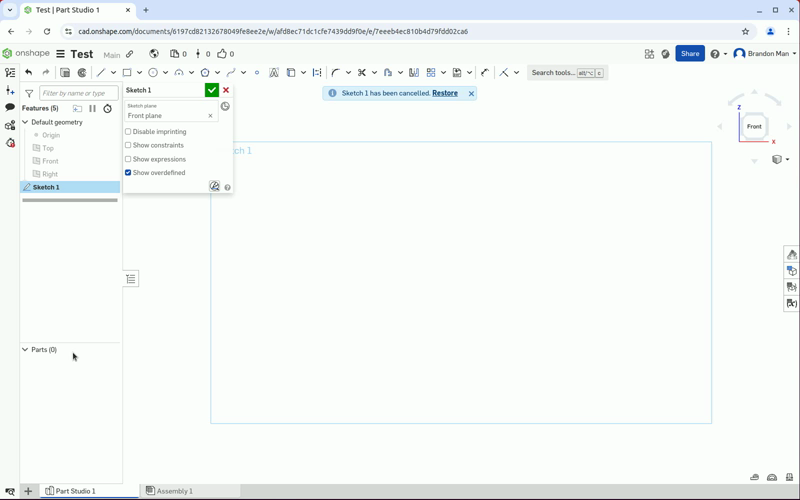
key(y)
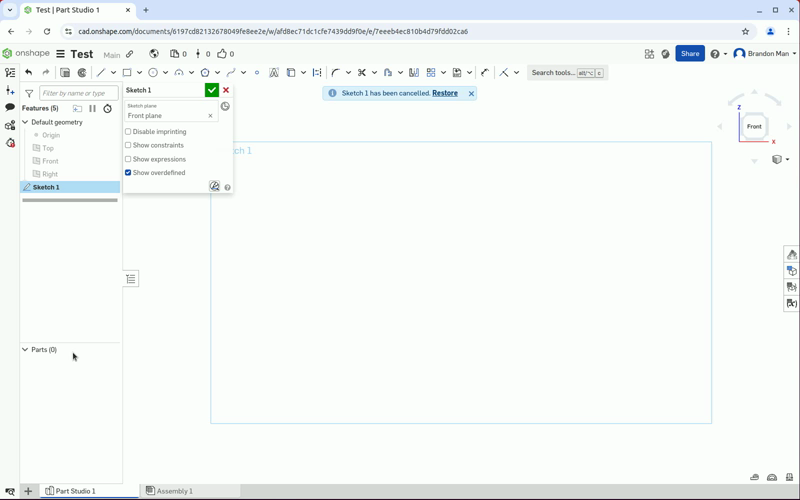
key(l)
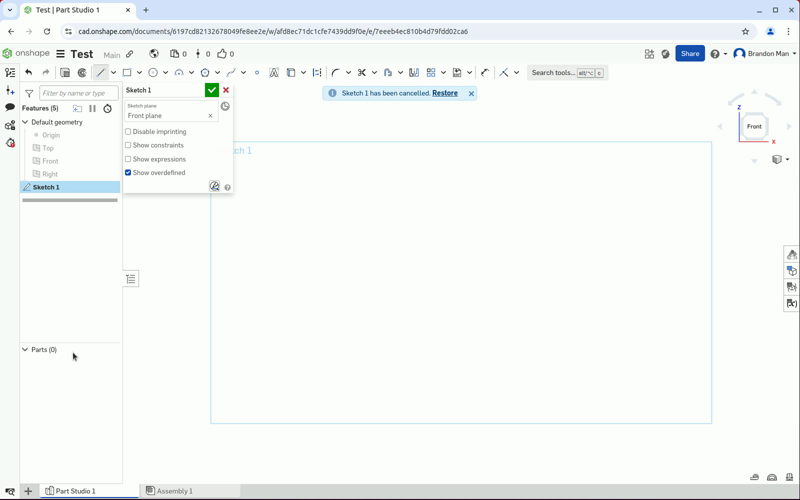
key_down(shift)
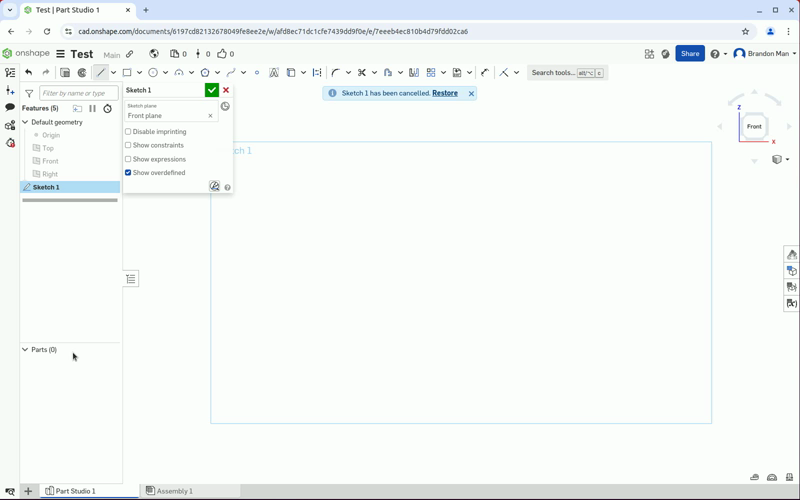
mouse_move(348, 257)
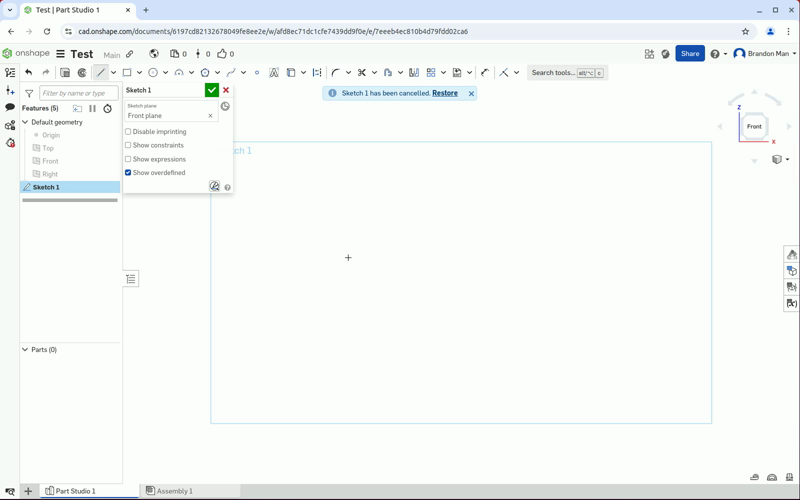
click(348, 257)
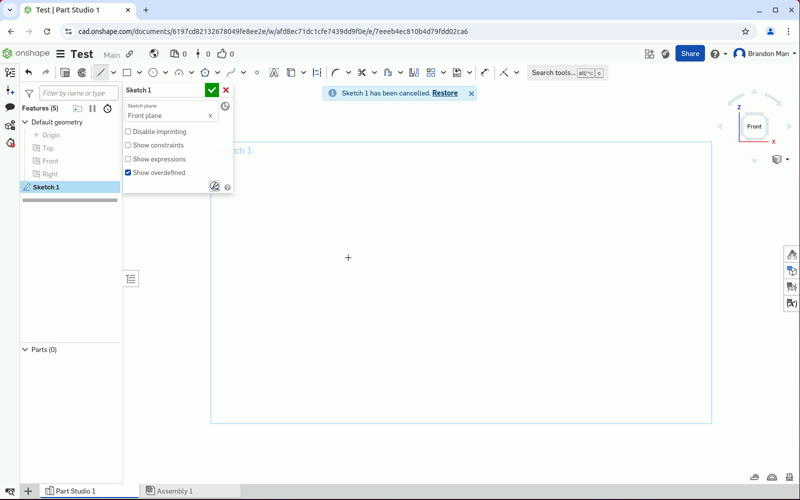
key_up(shift)
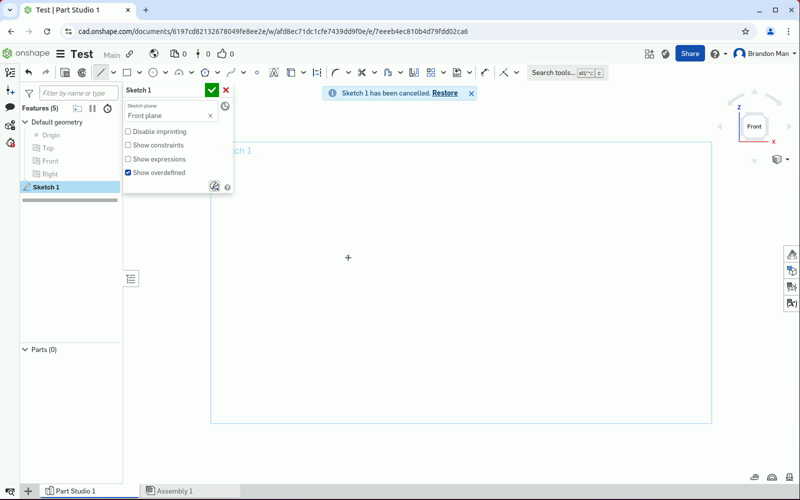
key_down(shift)
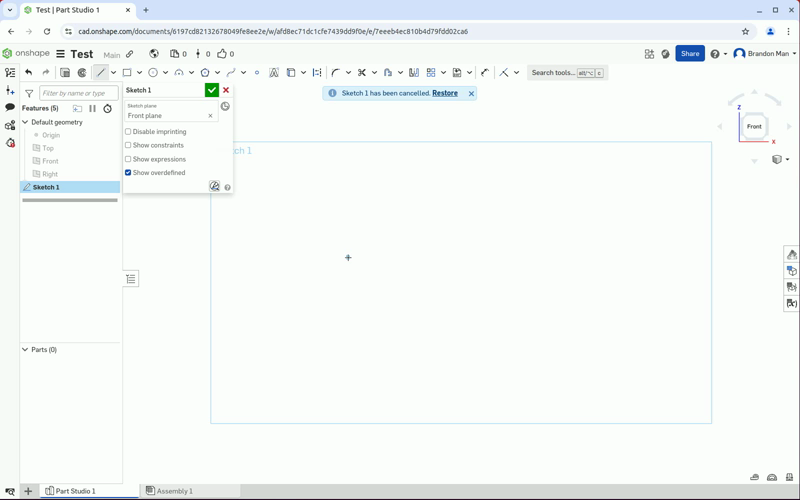
mouse_move(412, 257)
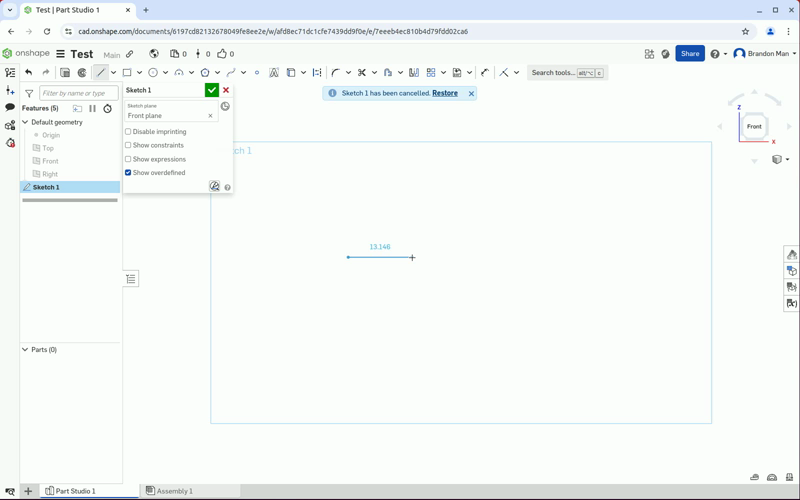
click(412, 257)
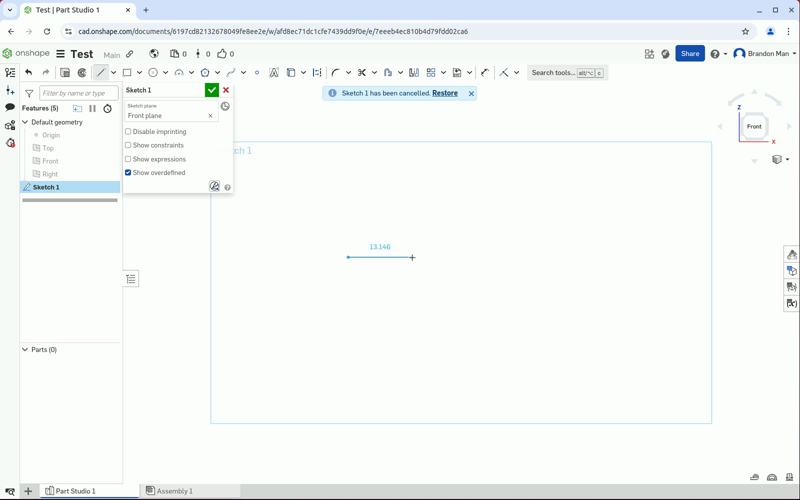
key_up(shift)
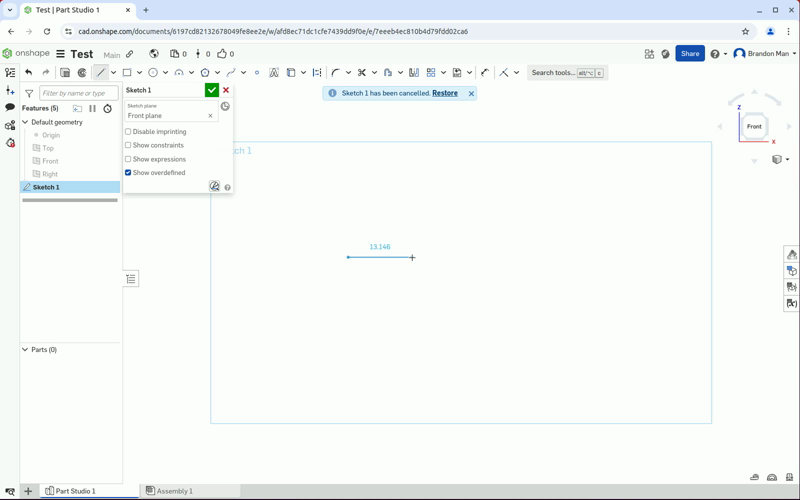
key_down(shift)
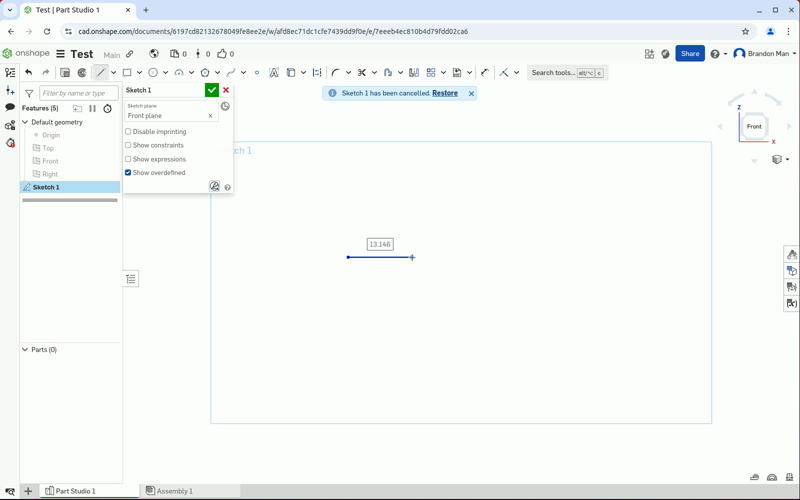
mouse_move(442, 257)
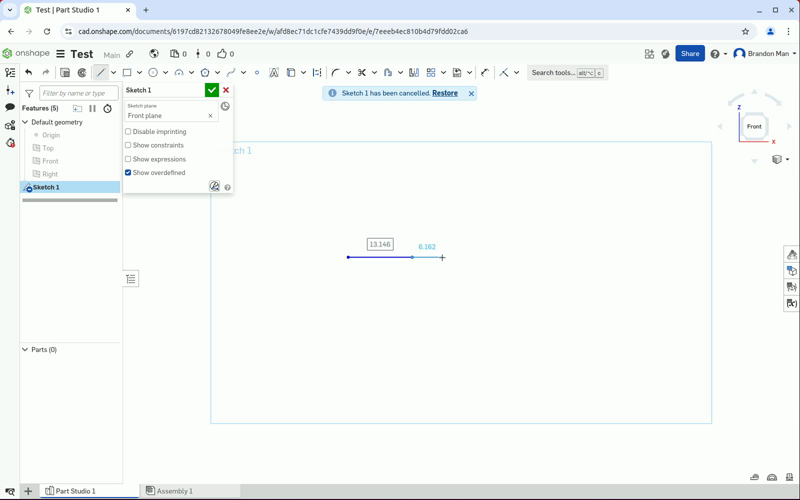
mouse_move(412, 225)
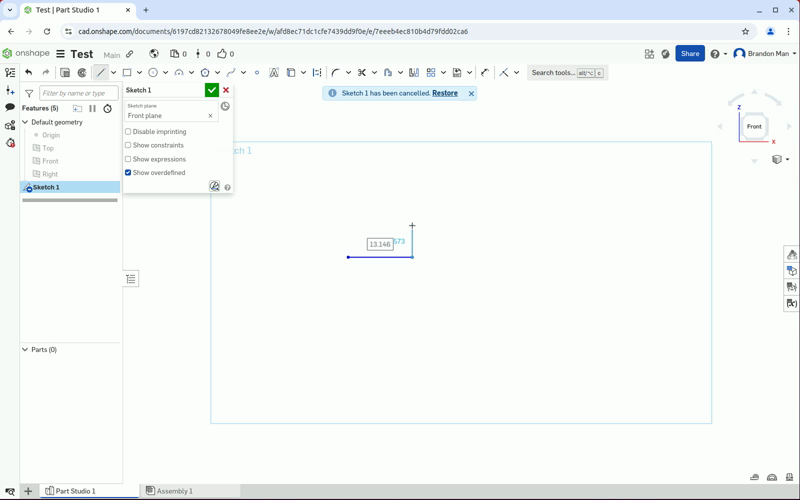
click(412, 225)
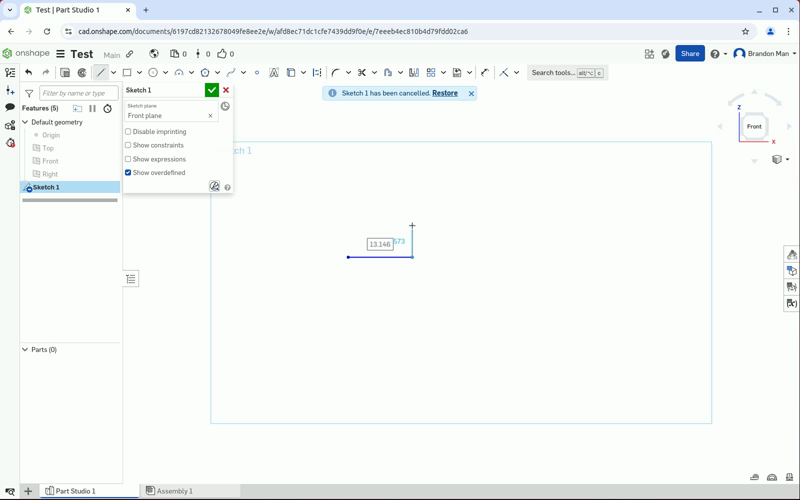
key_up(shift)
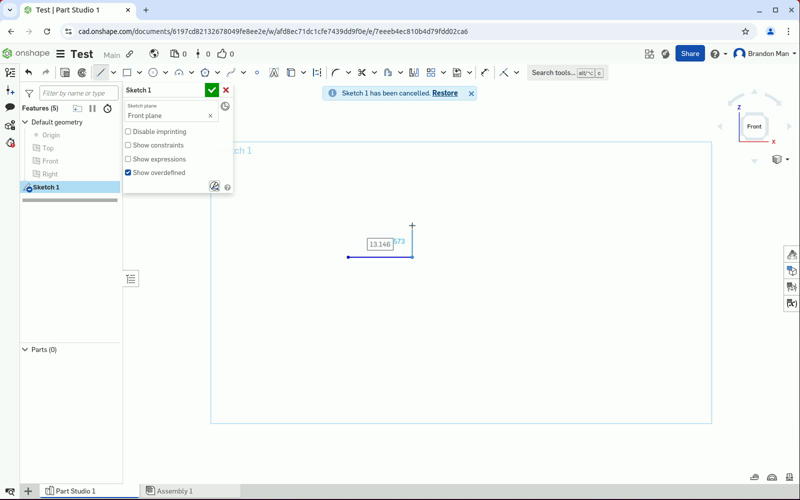
key_down(shift)
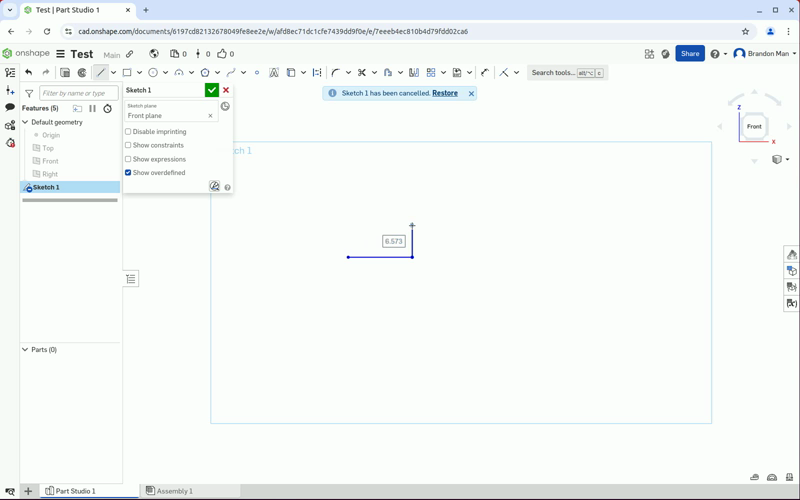
mouse_move(474, 225)
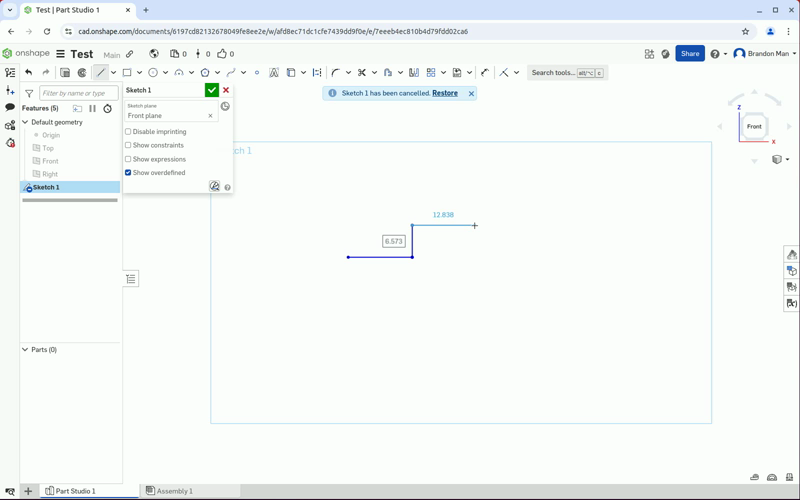
click(474, 225)
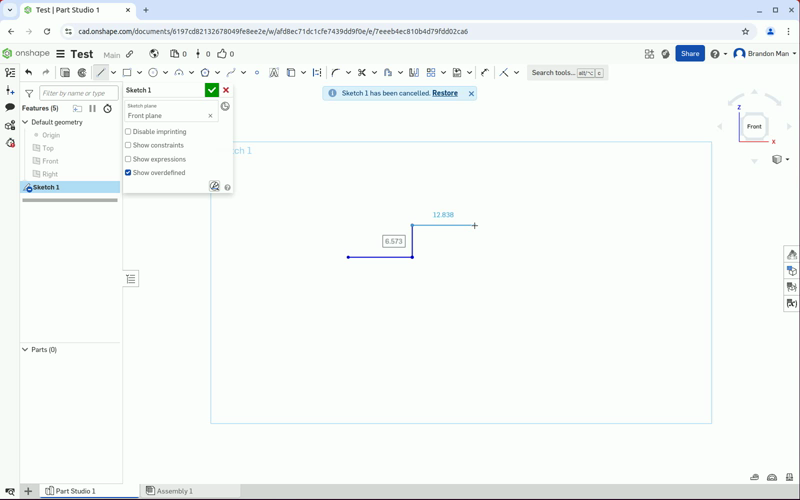
key_up(shift)
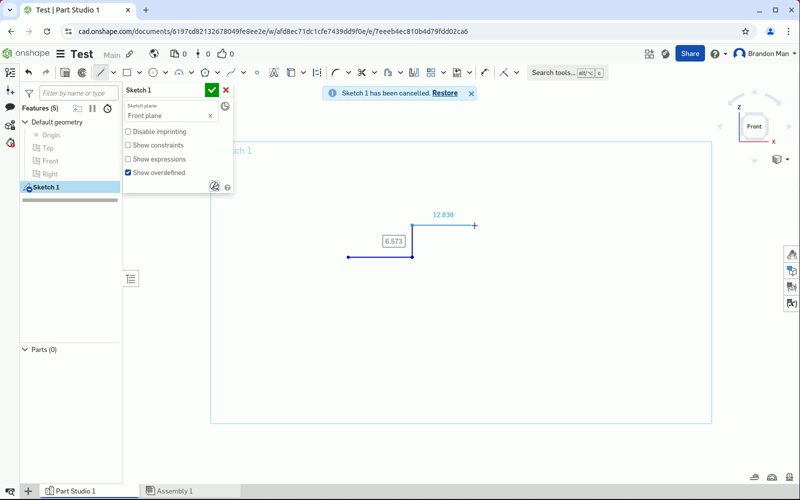
key_down(shift)
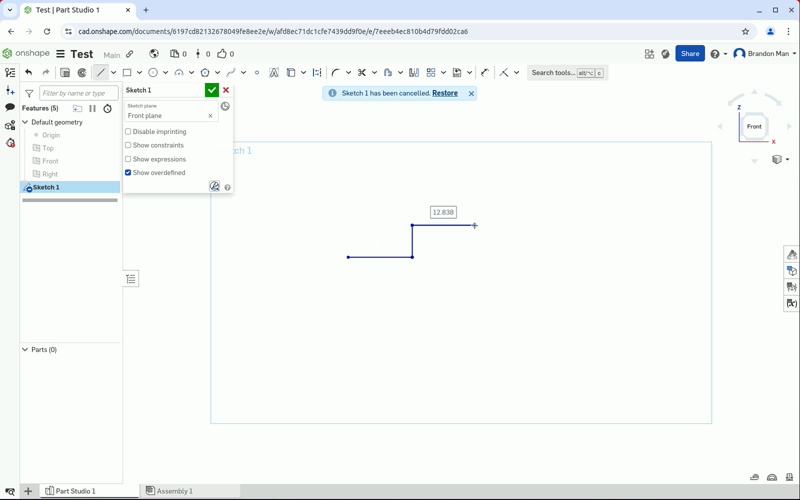
mouse_move(504, 225)
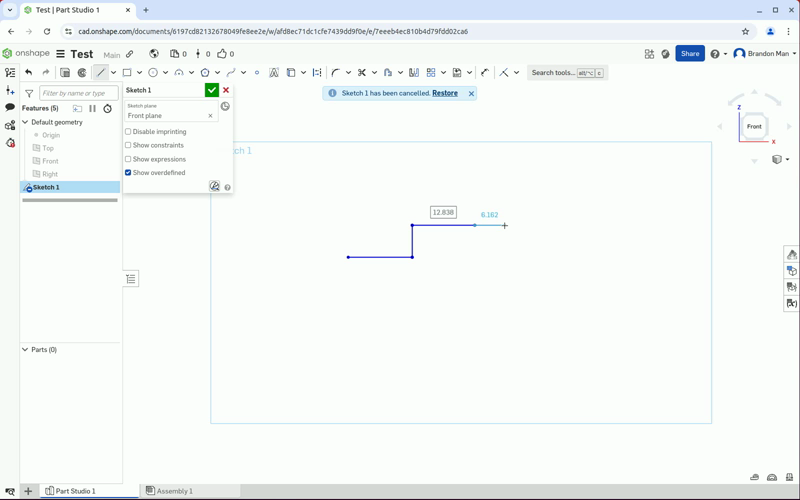
mouse_move(474, 193)
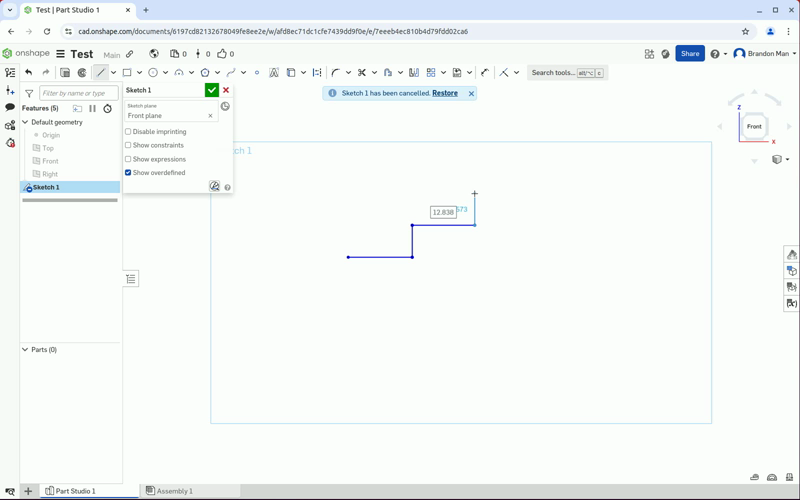
click(474, 193)
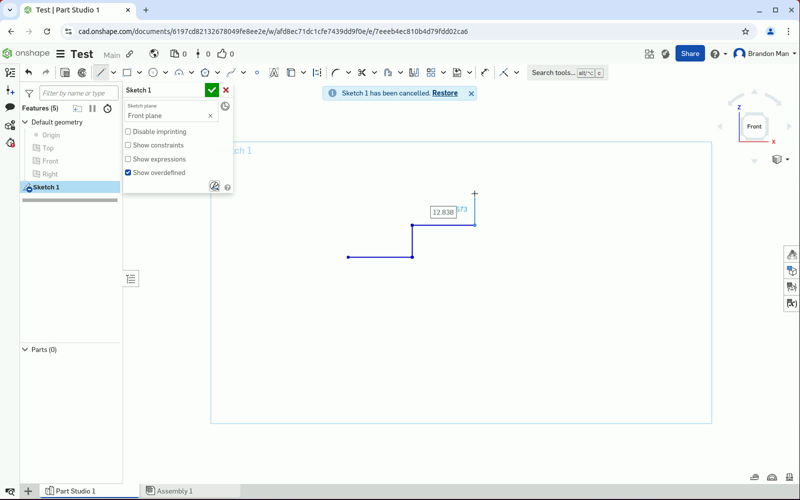
key_up(shift)
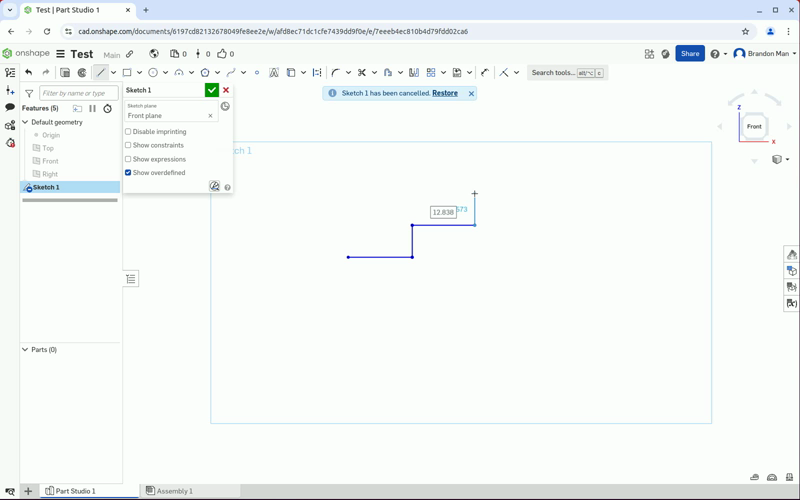
key_down(shift)
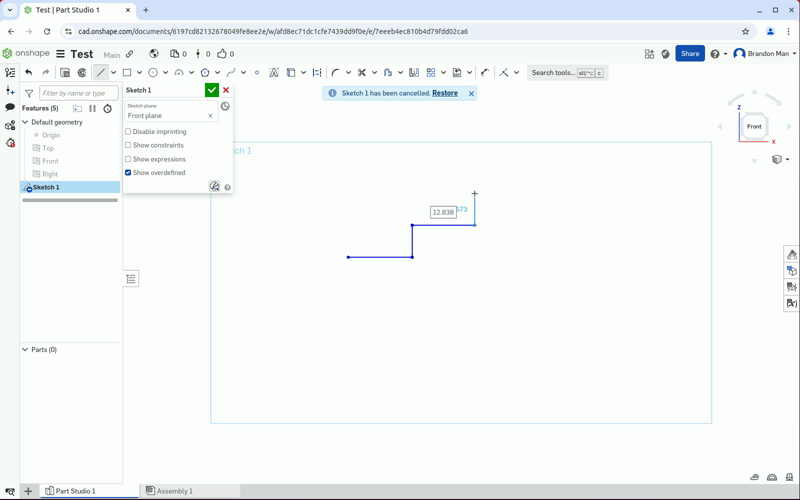
mouse_move(348, 193)
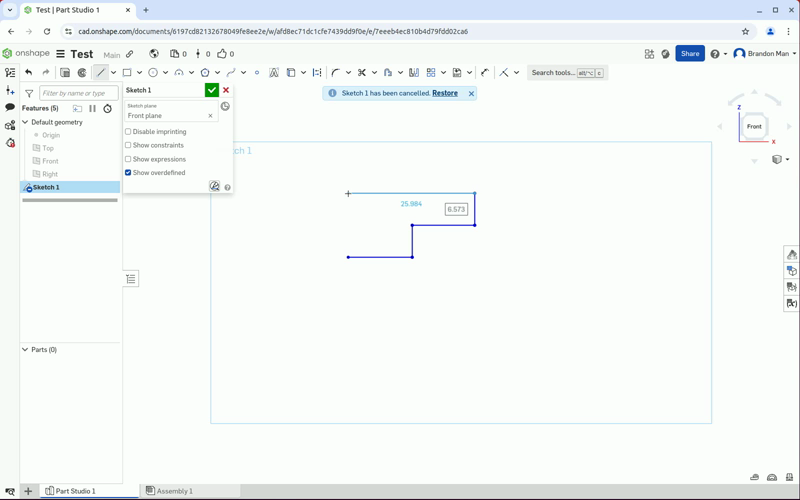
click(348, 193)
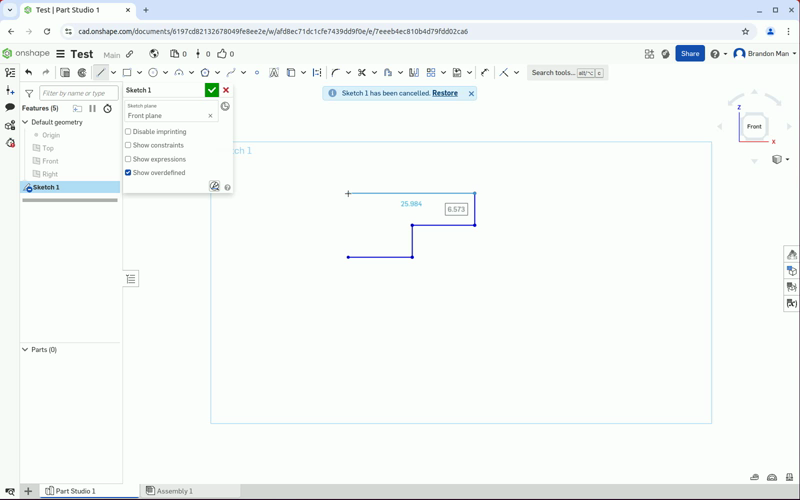
key_up(shift)
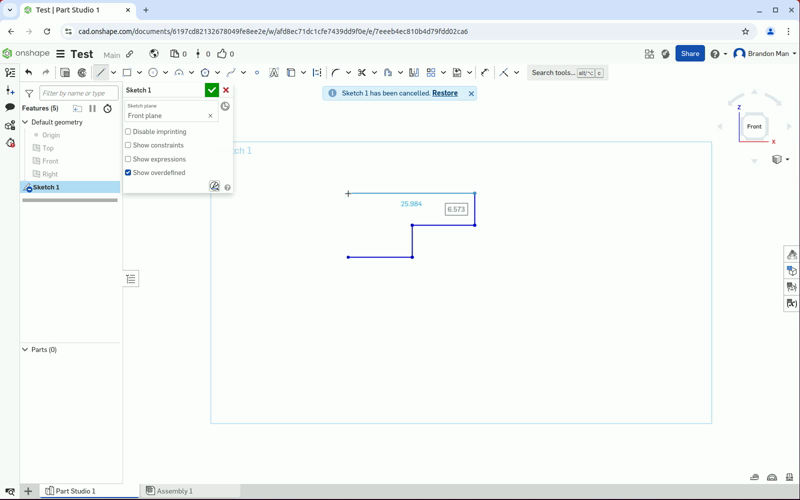
key_down(shift)
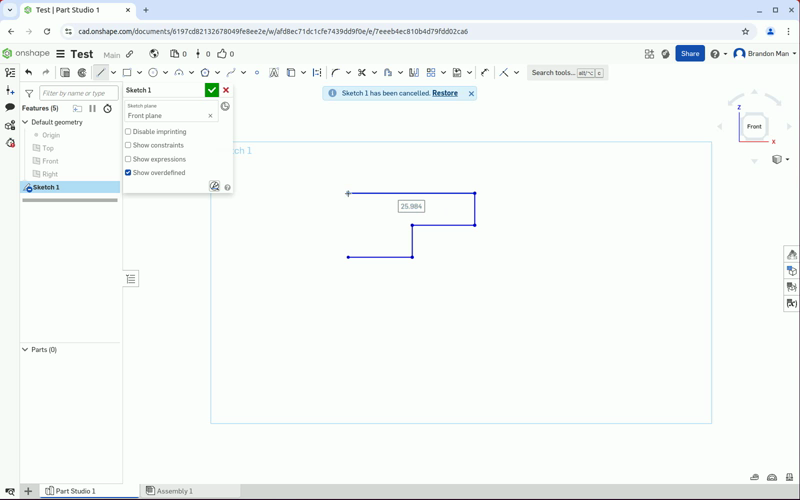
mouse_move(348, 257)
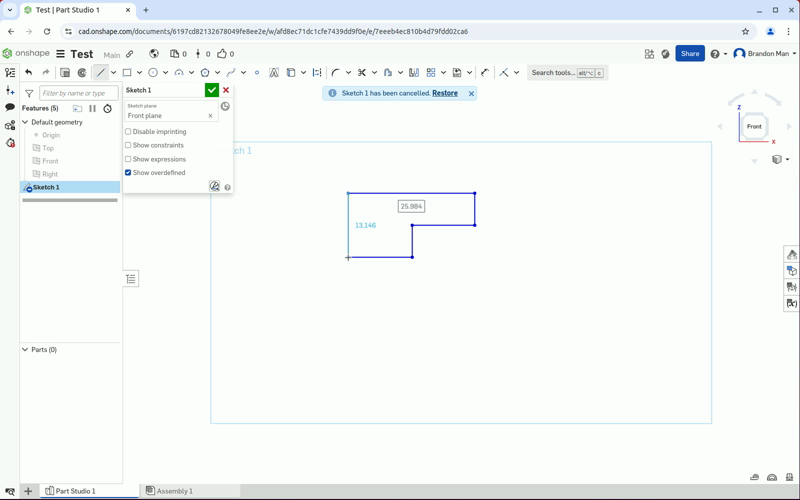
key_up(shift)
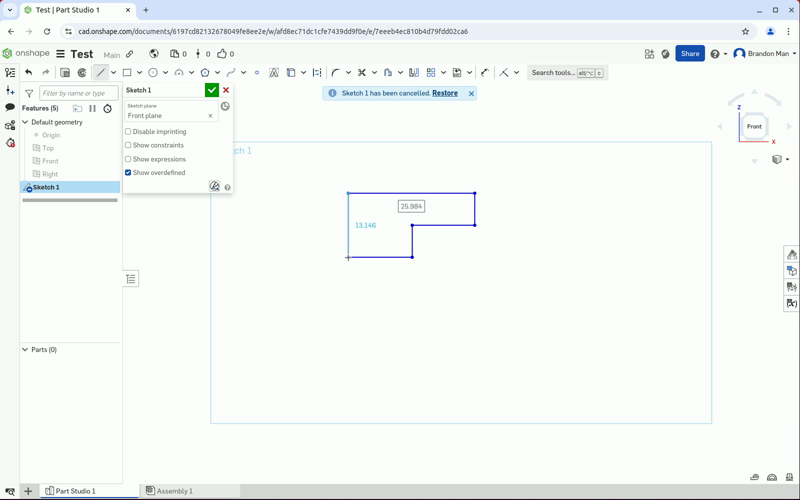
click(348, 257)
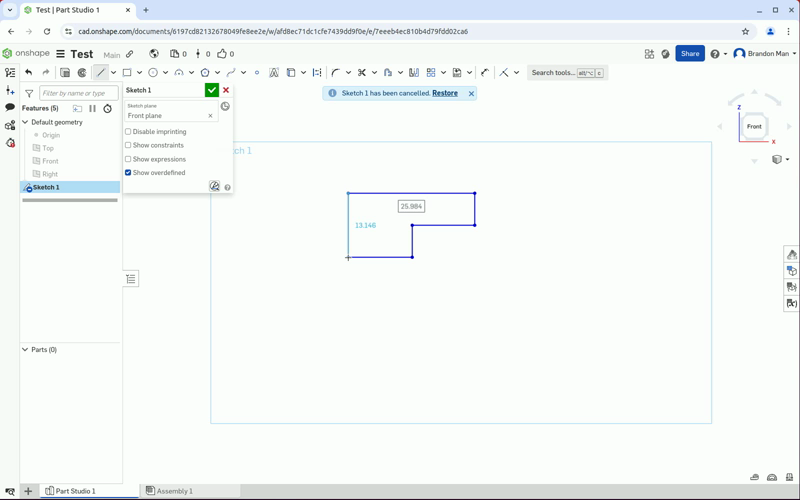
key(esc)
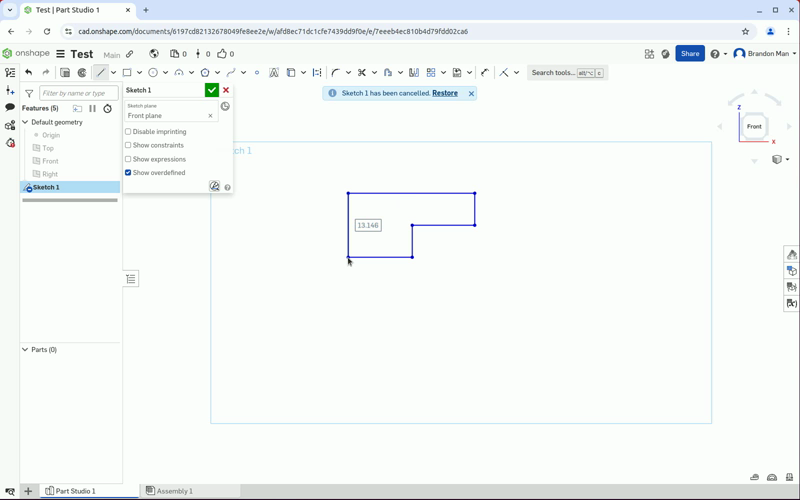
mouse_move(399, 225)
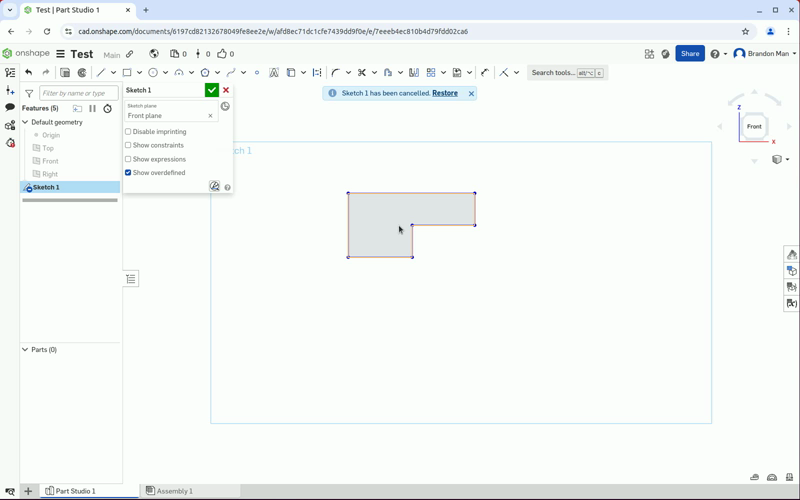
click(399, 225)
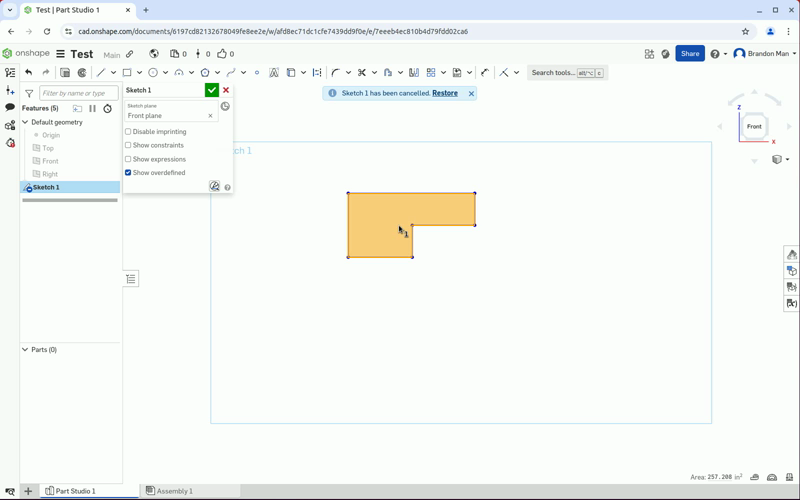
mouse_move(73, 352)
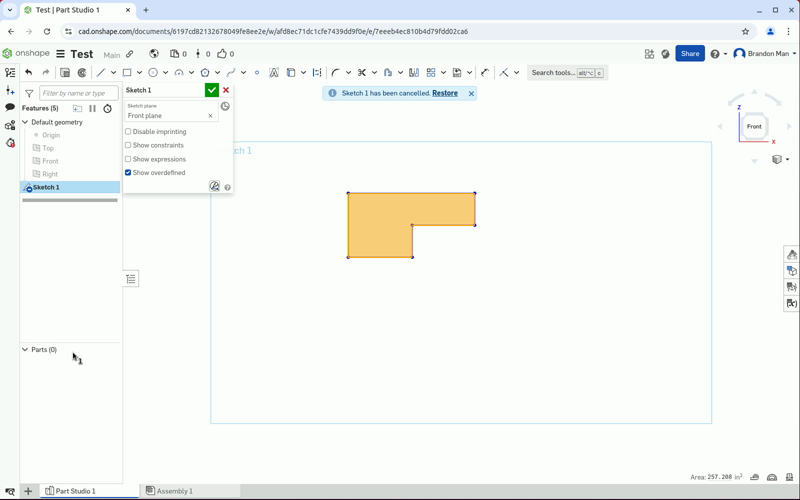
key(shift+y)
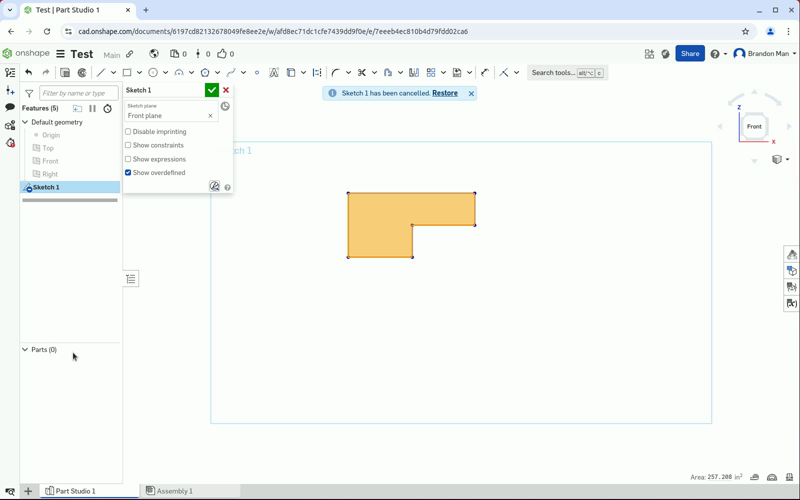
key(shift+e)
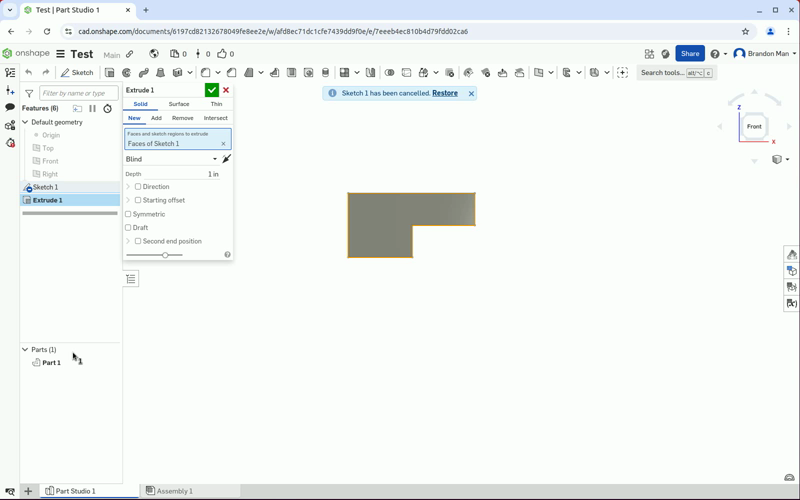
mouse_move(143, 106)
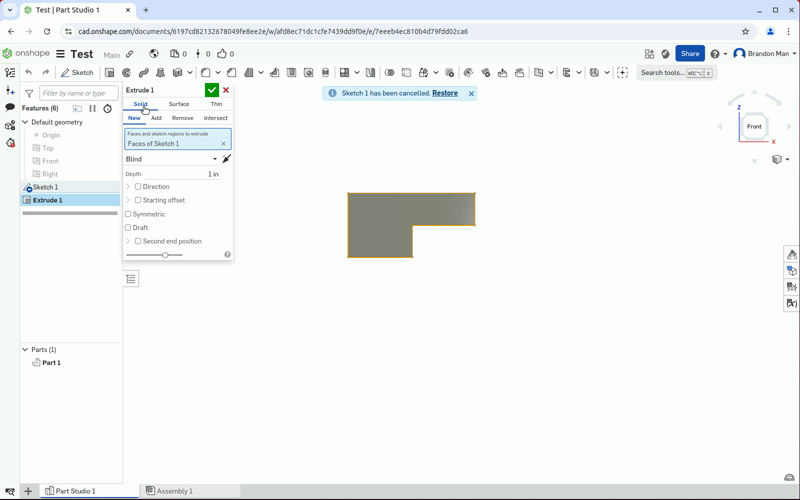
click(143, 106)
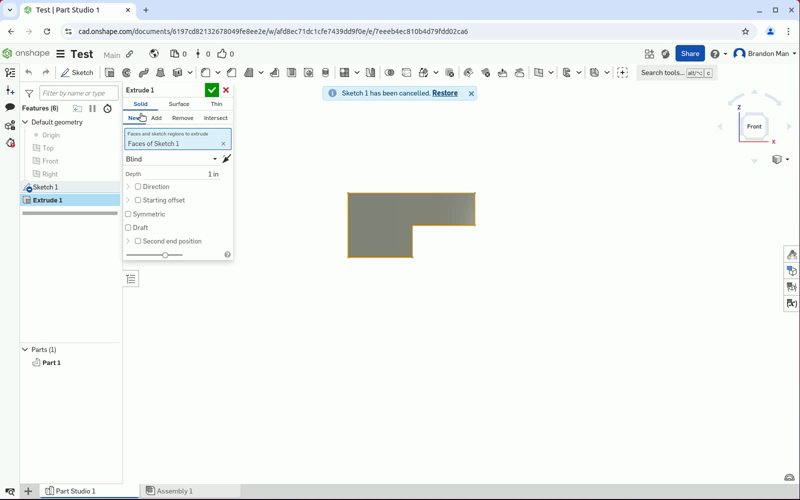
mouse_move(137, 120)
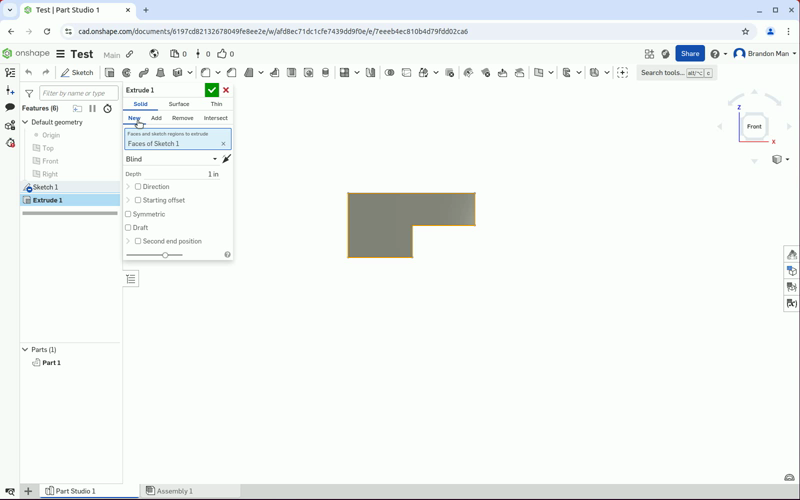
click(137, 120)
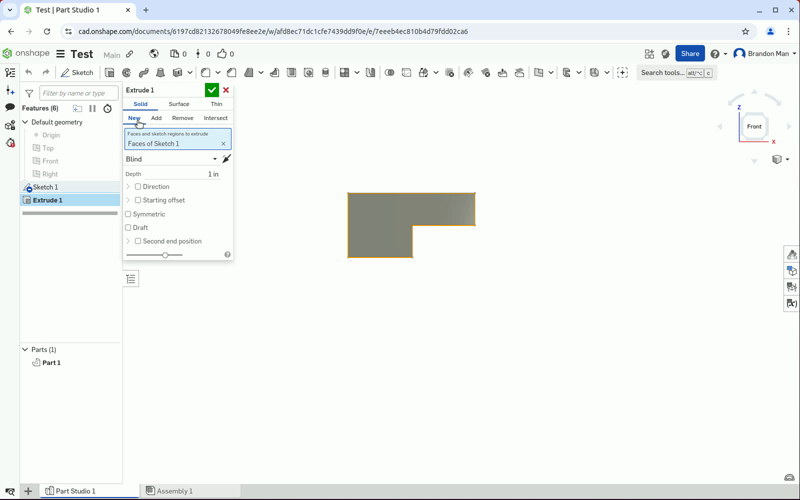
key(tab, 4)
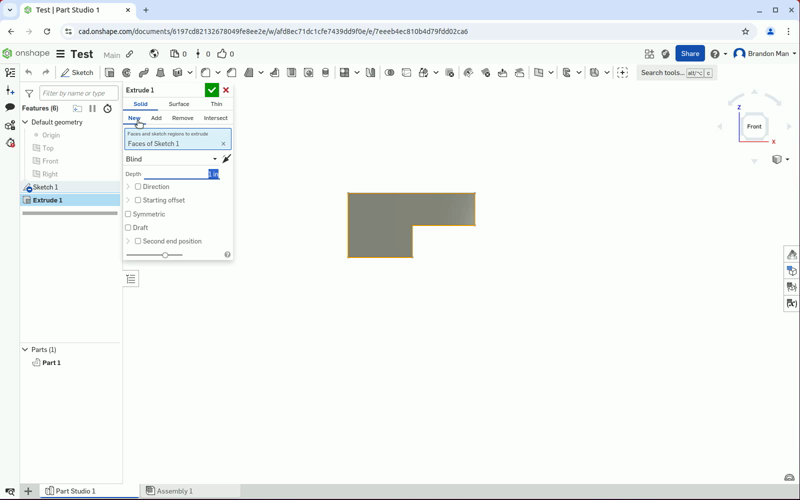
text(19.498)
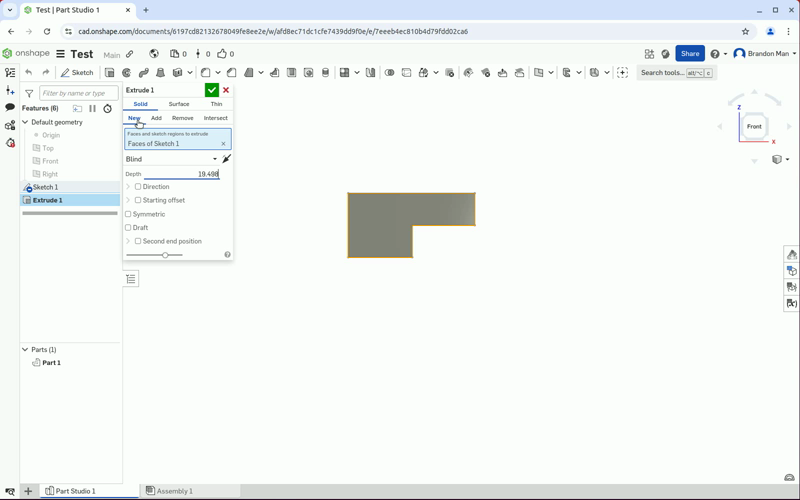
key(enter)
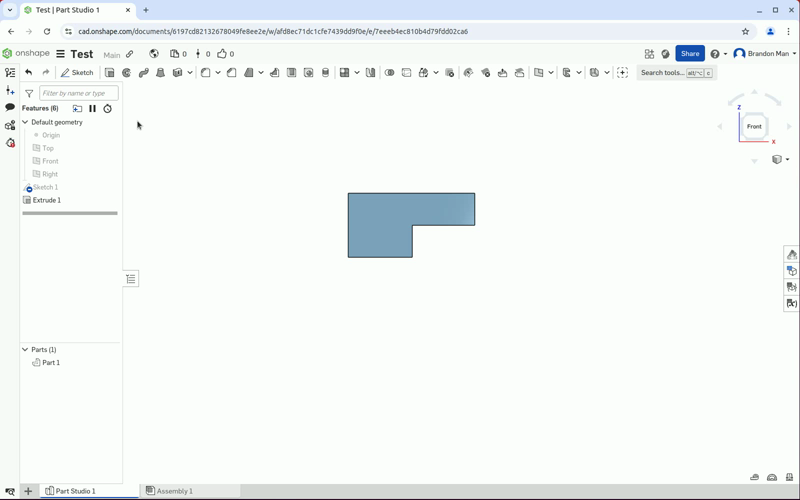
key(shift+h)
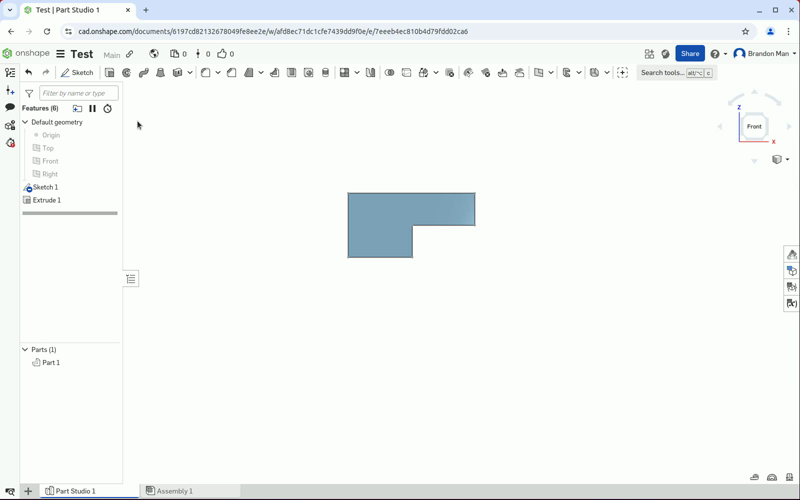
key(shift+h)
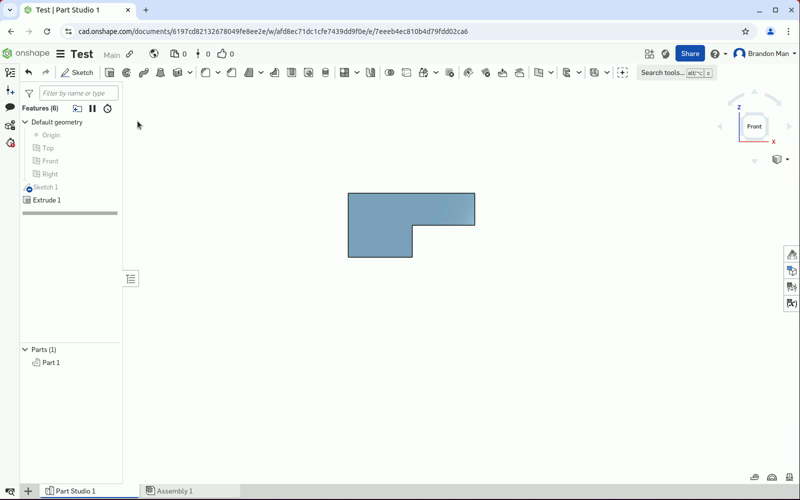
mouse_move(73, 189)
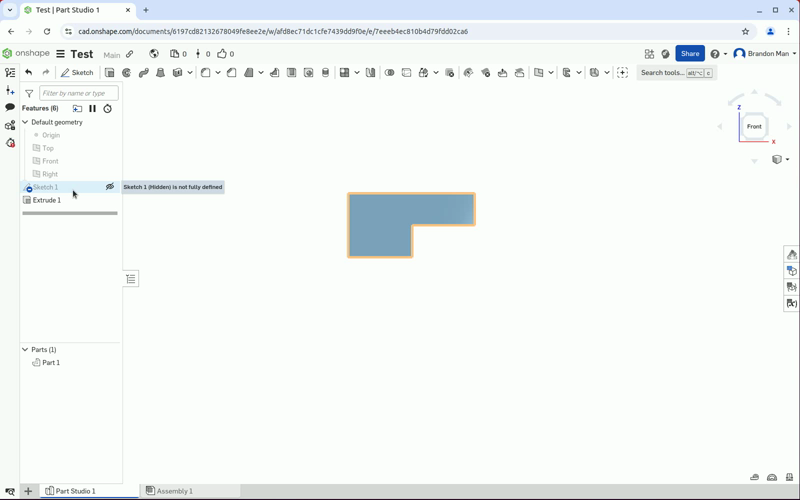
click(73, 189)
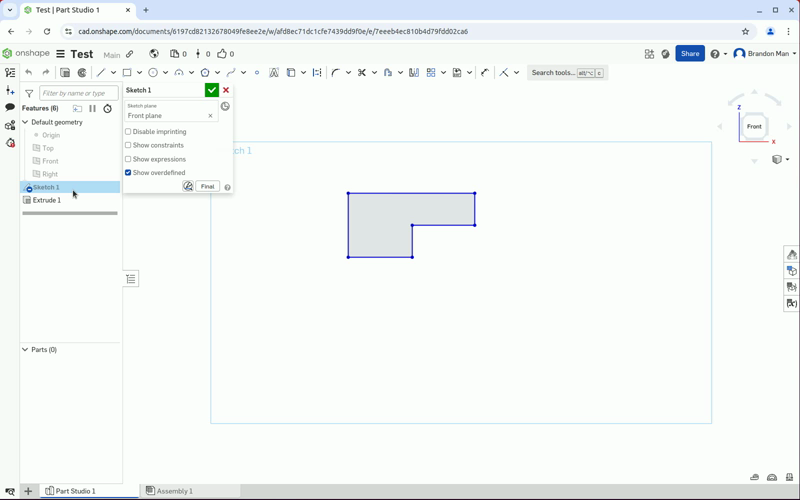
mouse_move(229, 92)
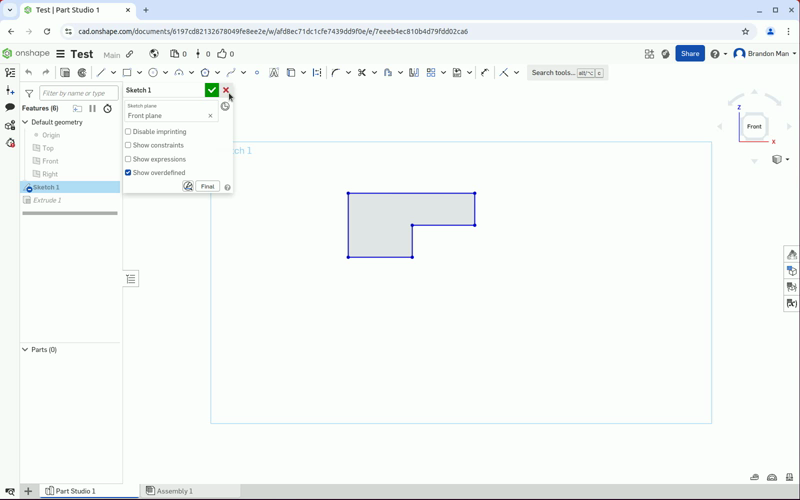
click(229, 92)
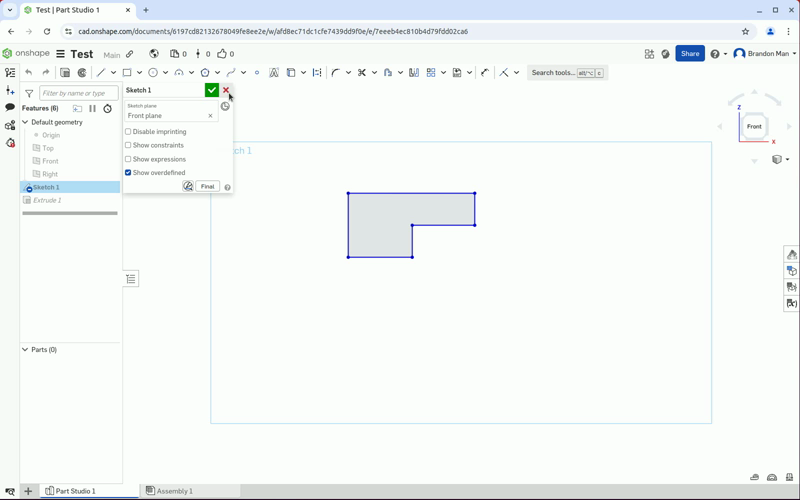
key(shift+s)
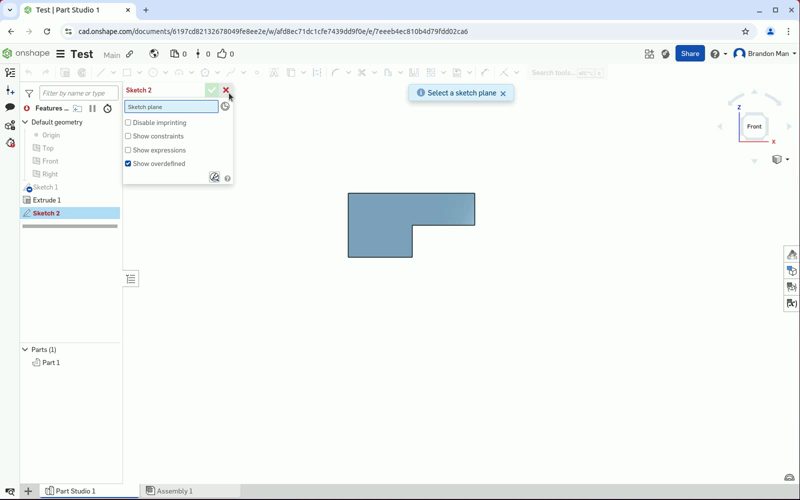
mouse_move(73, 163)
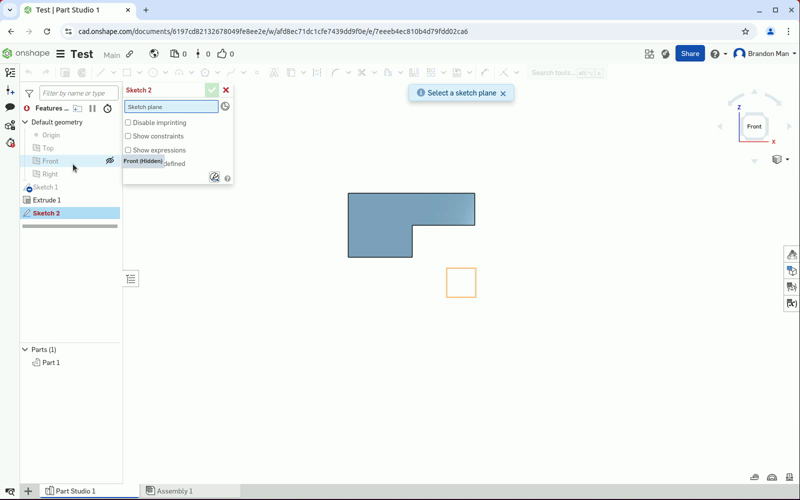
click(73, 163)
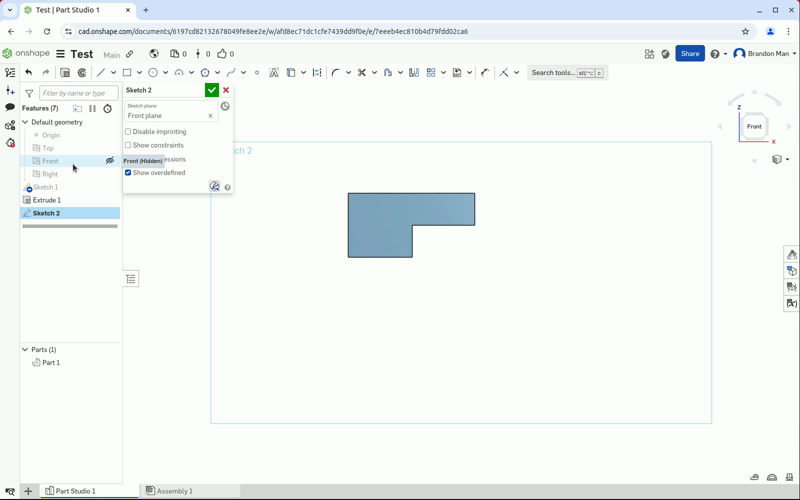
mouse_move(73, 352)
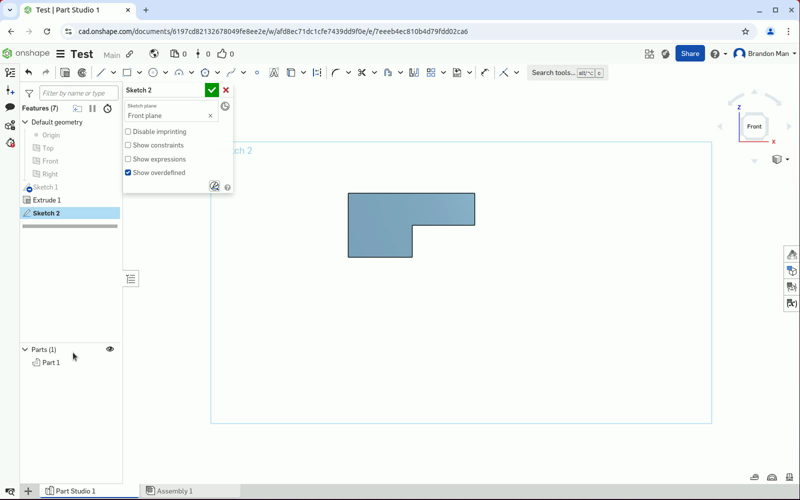
key(y)
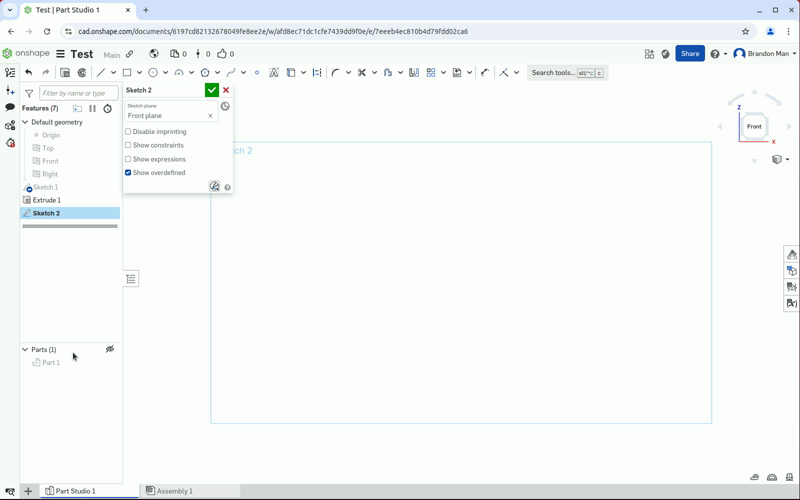
key(l)
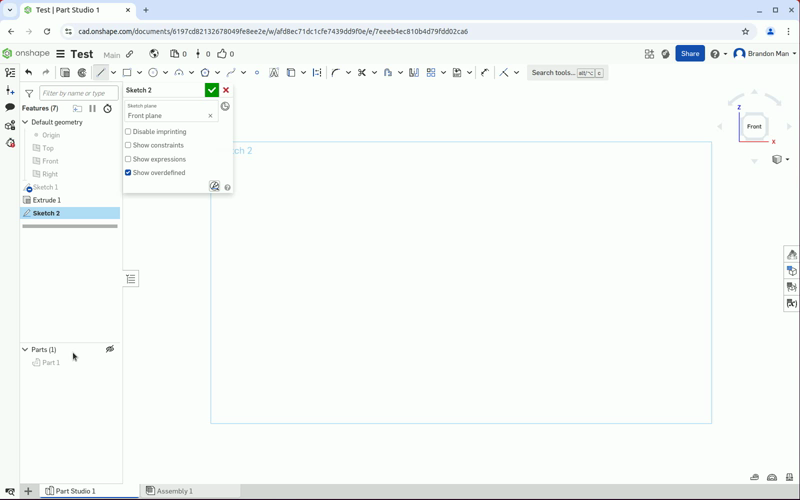
key_down(shift)
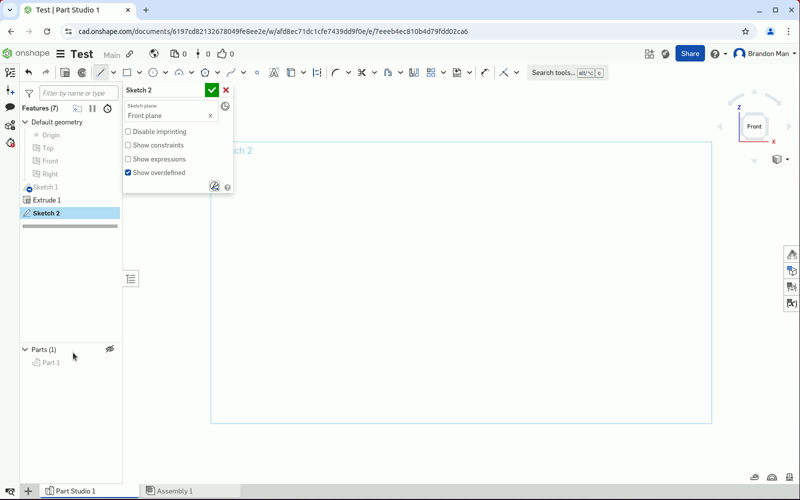
mouse_move(411, 257)
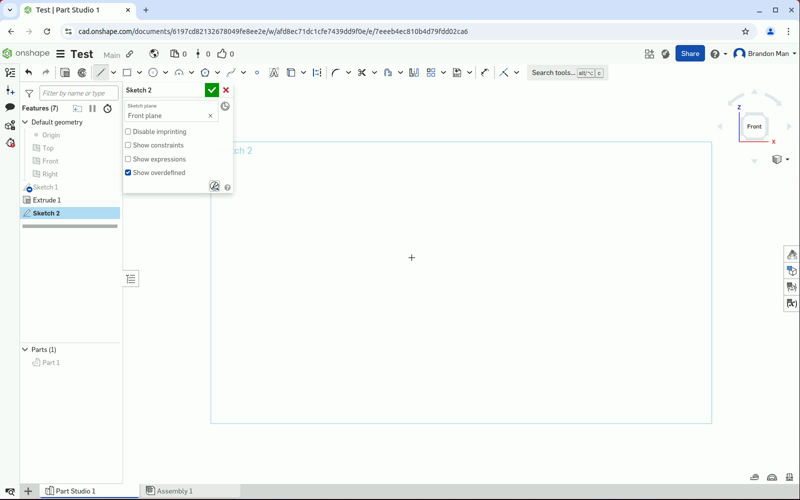
click(411, 257)
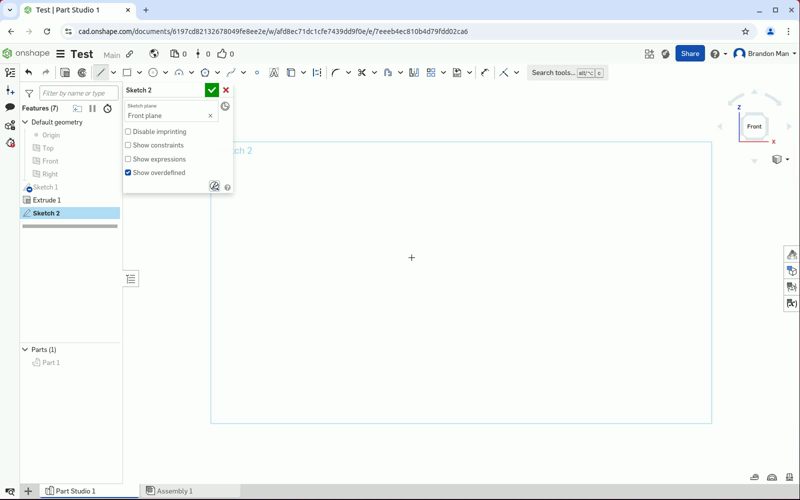
key_up(shift)
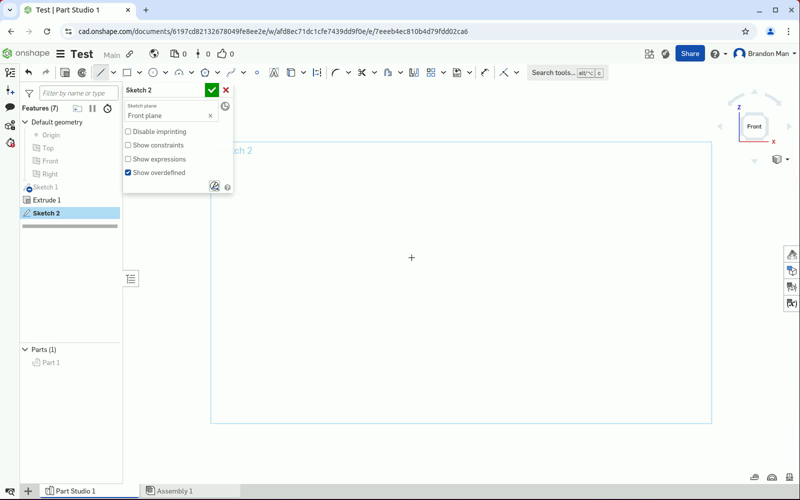
key_down(shift)
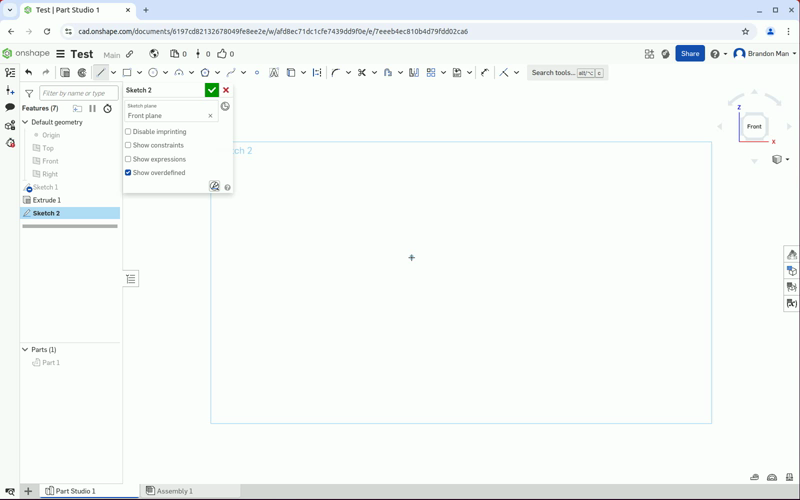
mouse_move(537, 257)
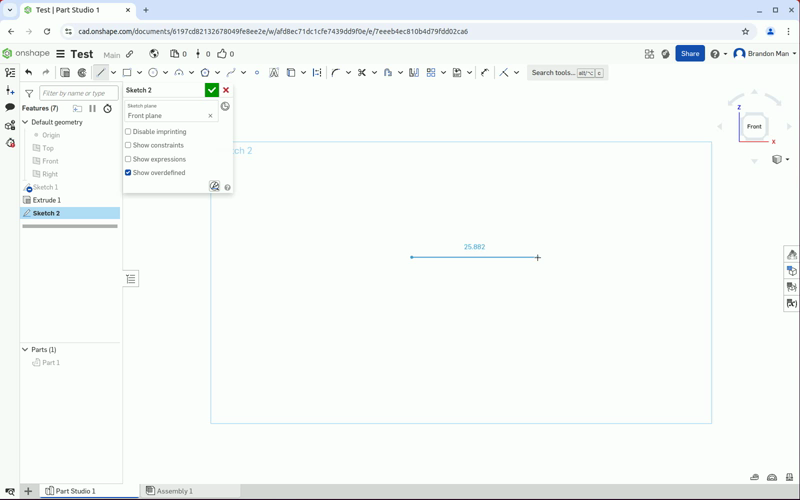
click(537, 257)
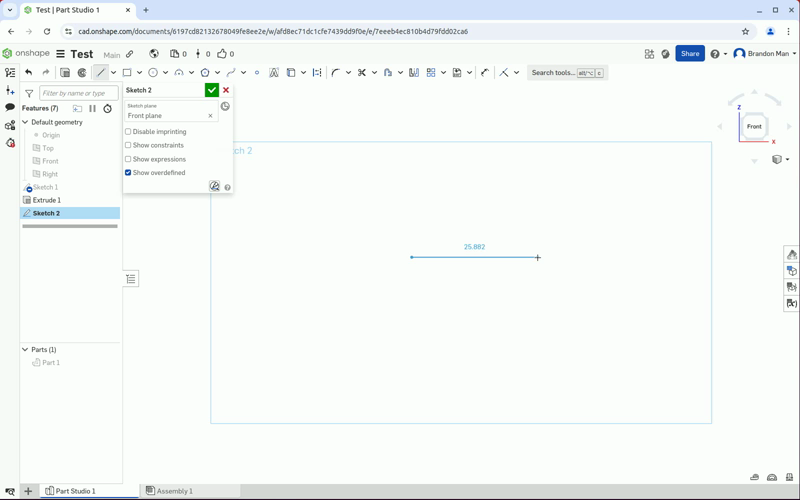
key_up(shift)
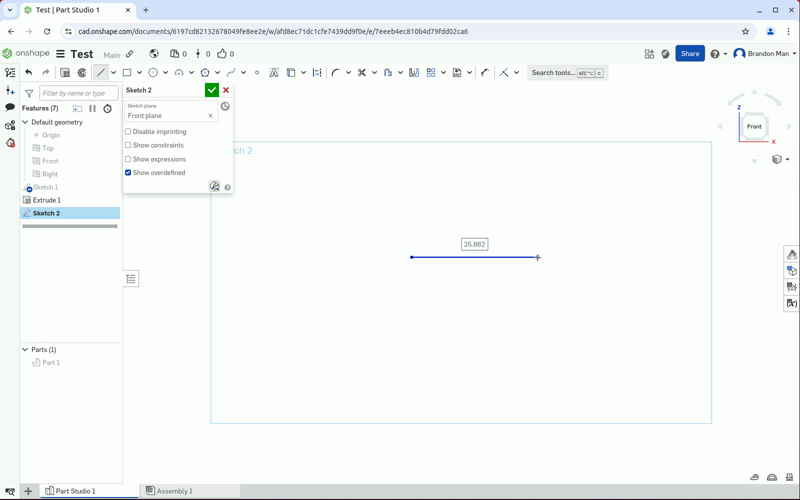
key_down(shift)
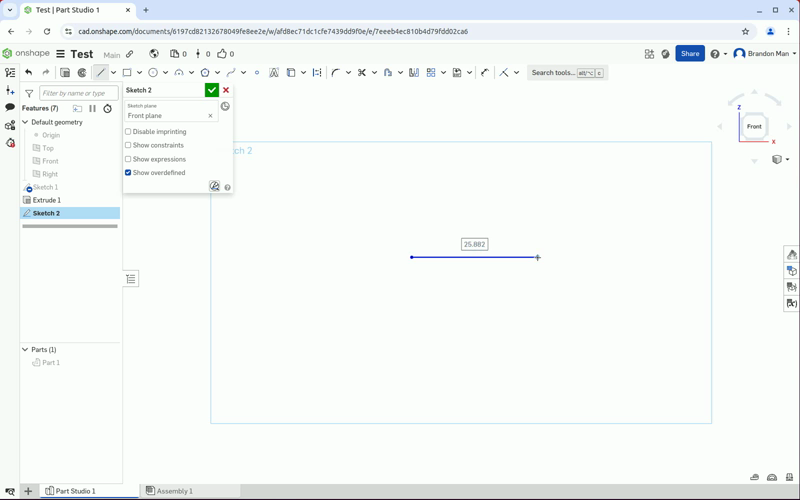
mouse_move(537, 193)
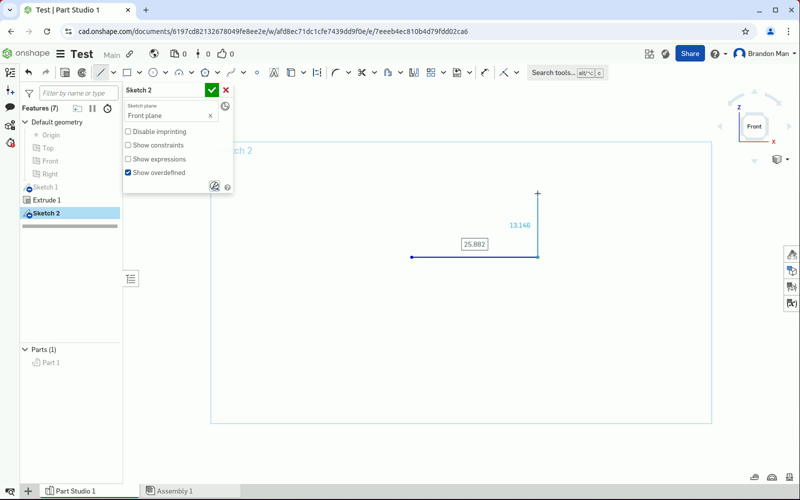
click(537, 193)
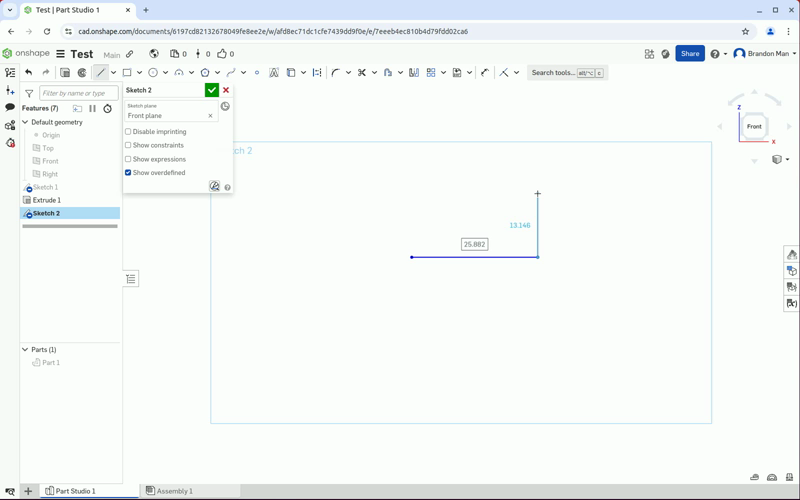
key_up(shift)
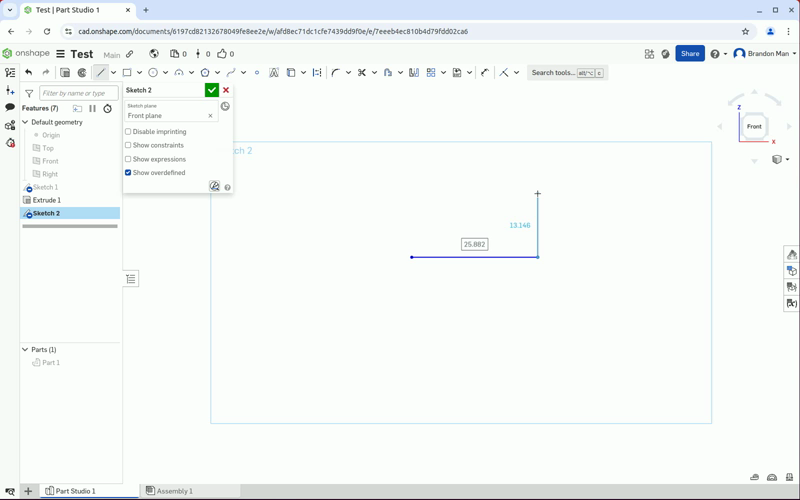
key_down(shift)
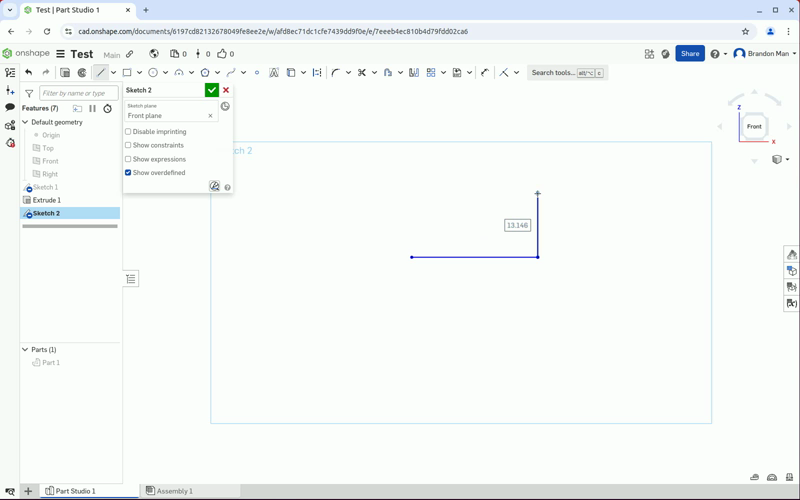
mouse_move(475, 193)
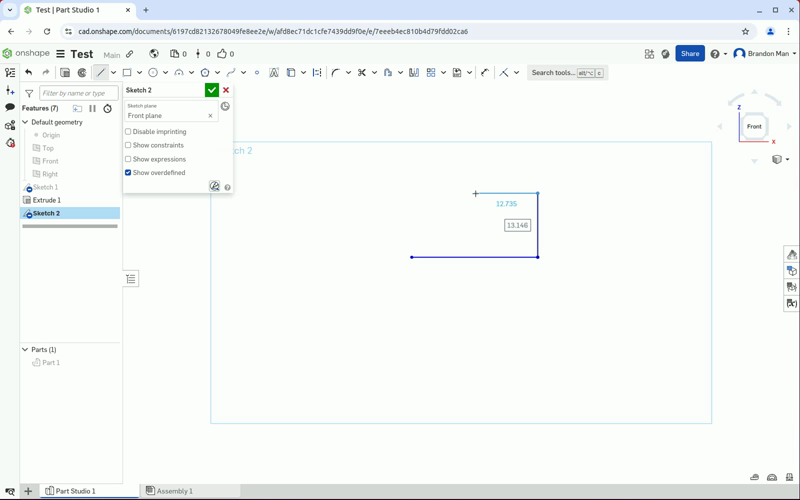
click(475, 193)
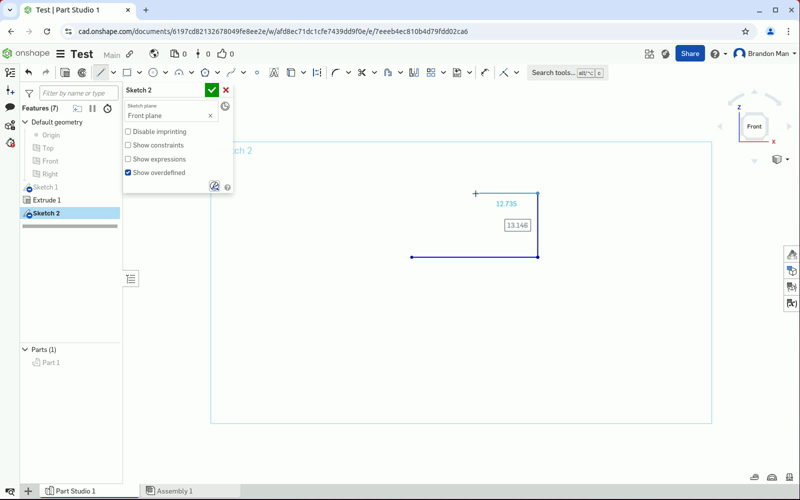
key_up(shift)
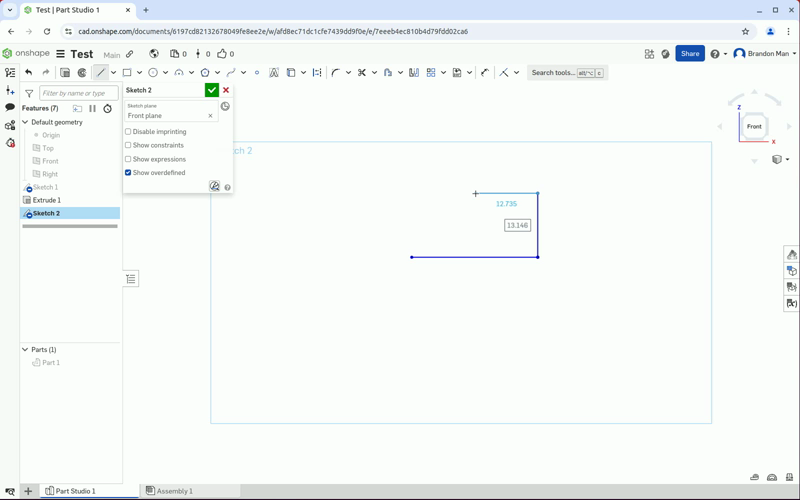
key_down(shift)
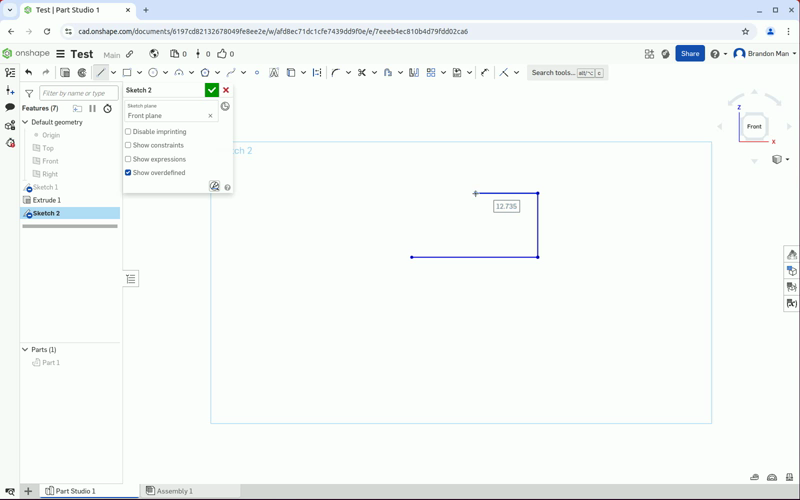
mouse_move(505, 193)
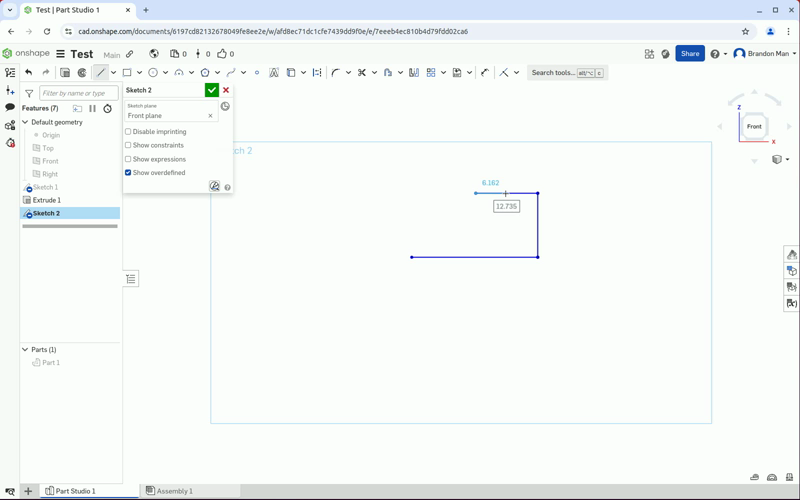
mouse_move(475, 225)
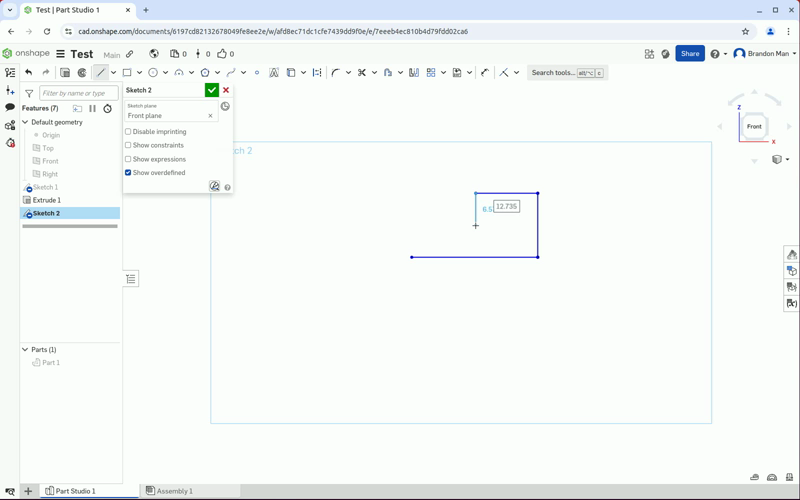
click(475, 225)
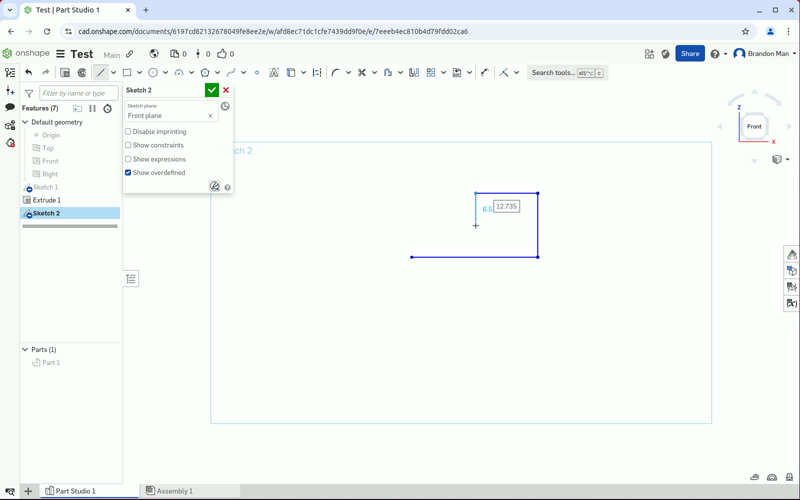
key_up(shift)
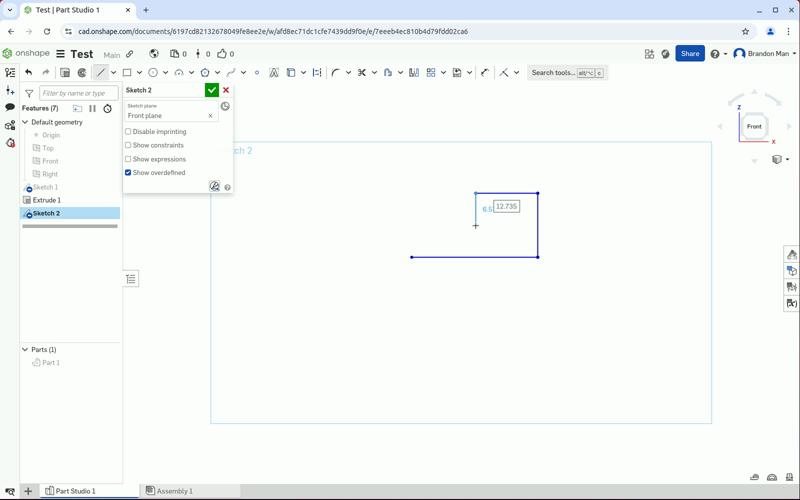
key_down(shift)
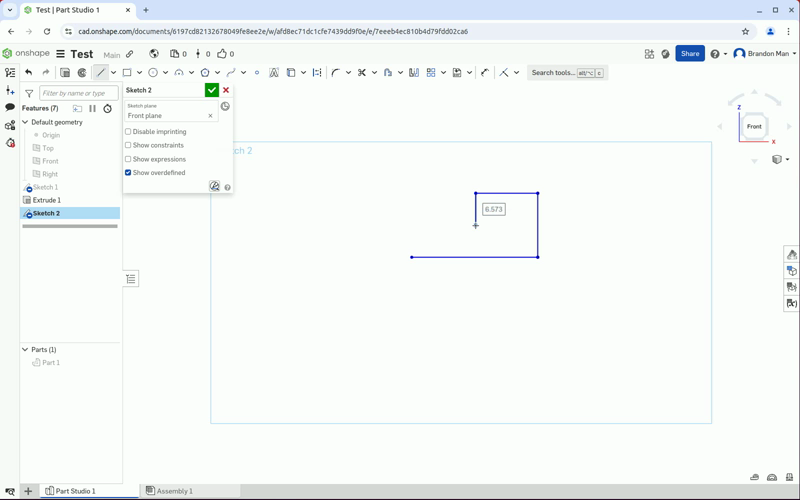
mouse_move(411, 225)
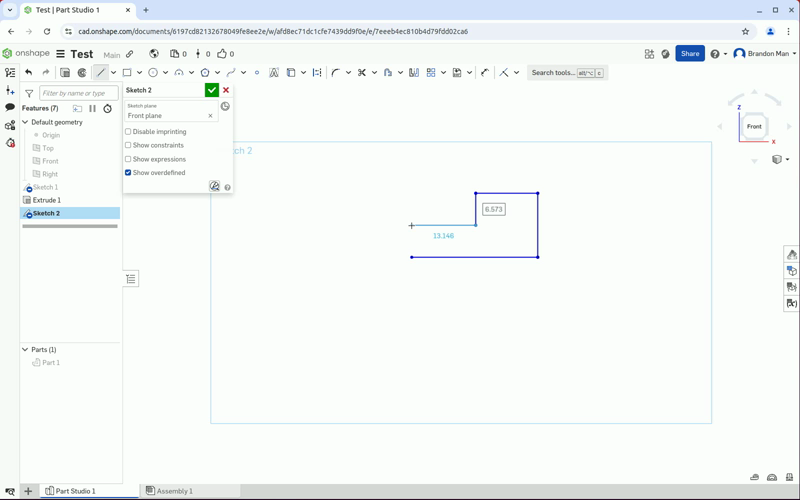
click(411, 225)
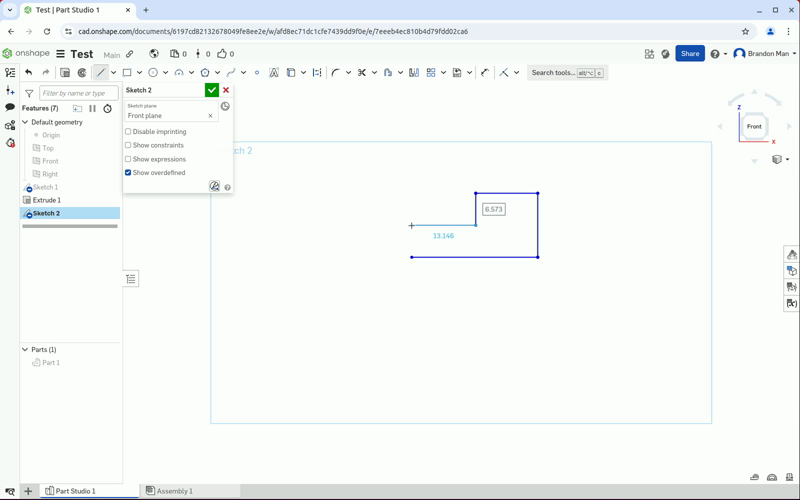
key_up(shift)
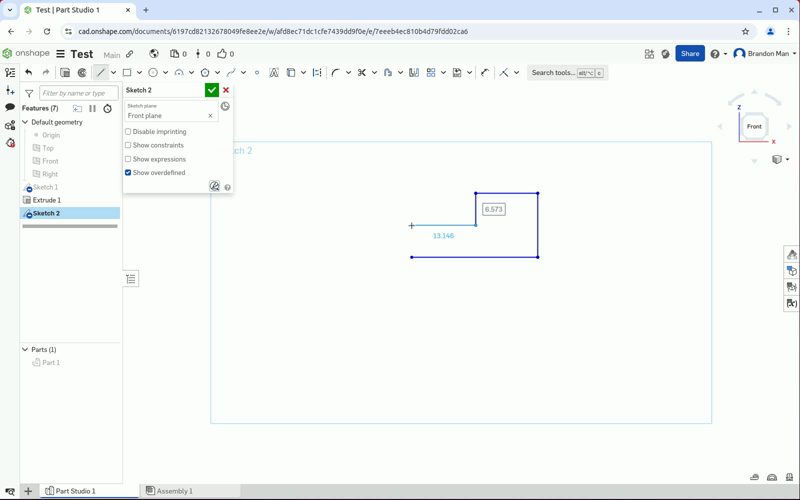
mouse_move(441, 225)
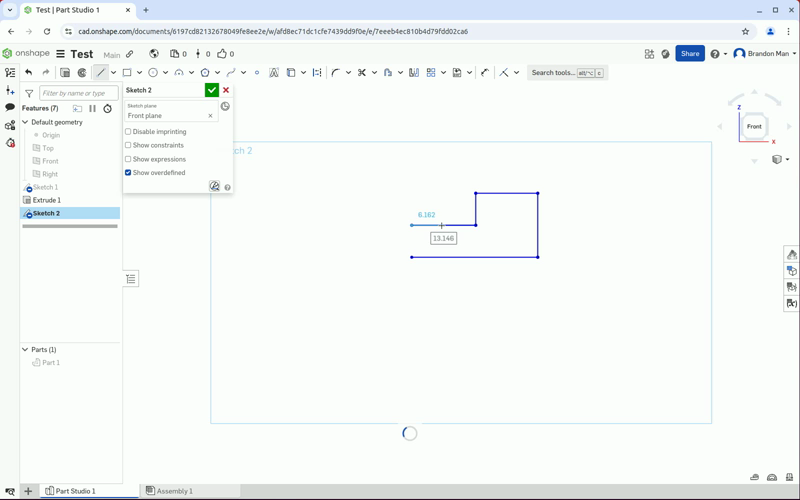
key_down(shift)
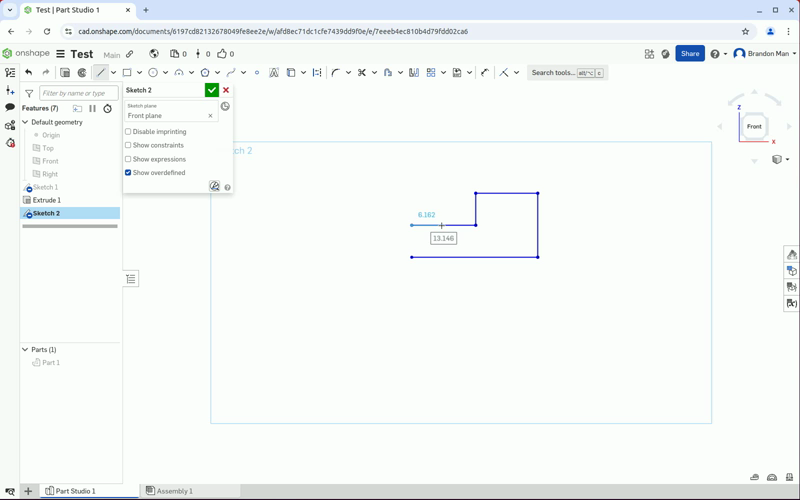
mouse_move(411, 257)
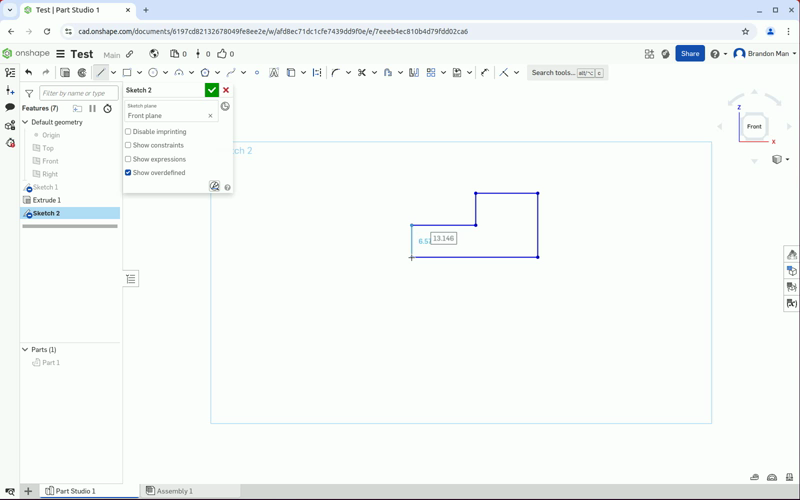
key_up(shift)
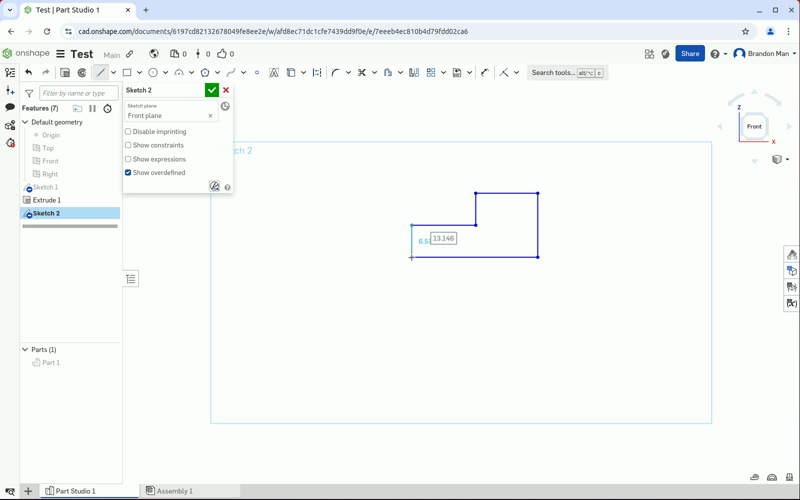
click(411, 257)
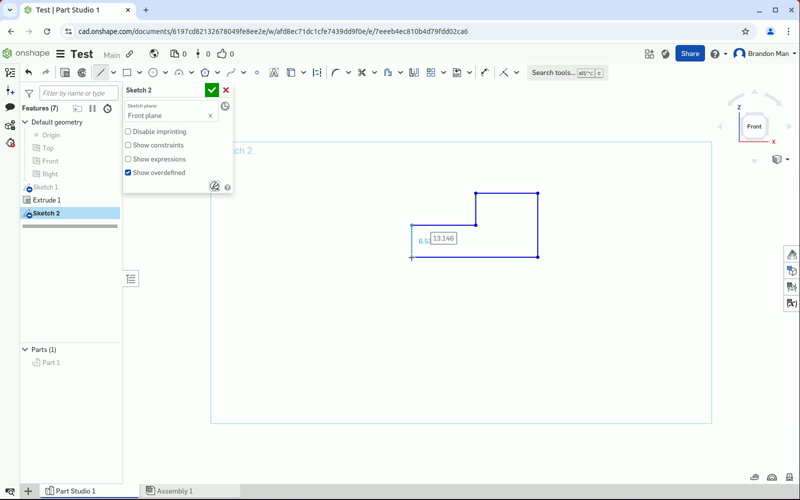
key(esc)
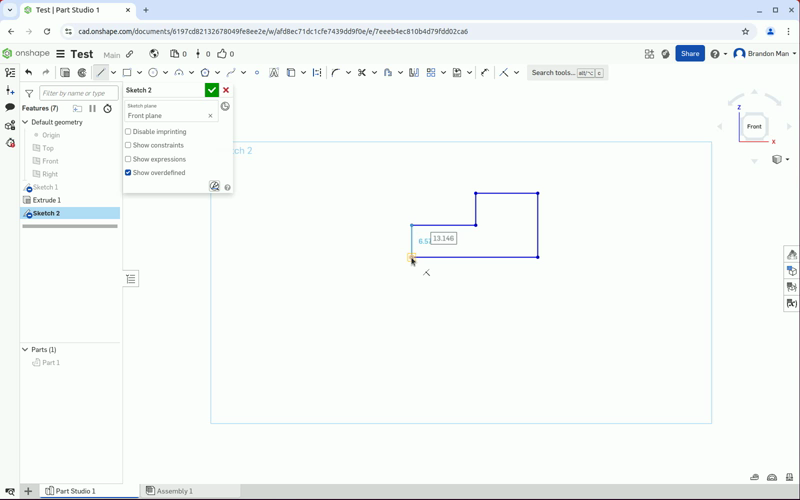
mouse_move(488, 248)
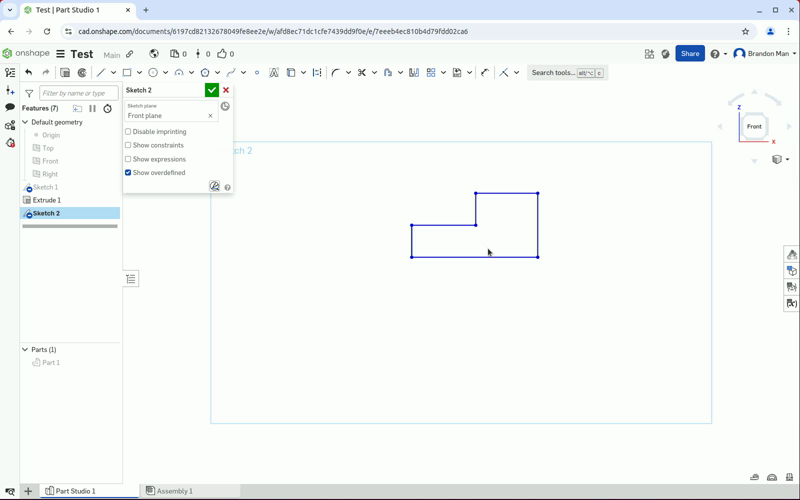
click(488, 248)
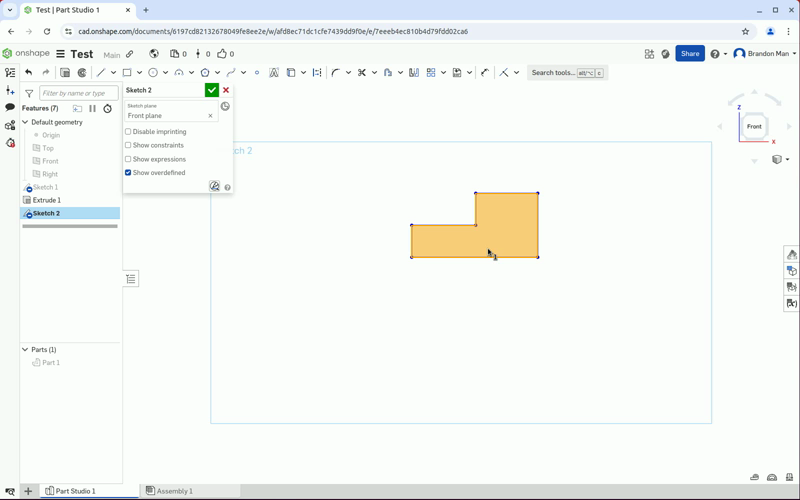
mouse_move(73, 352)
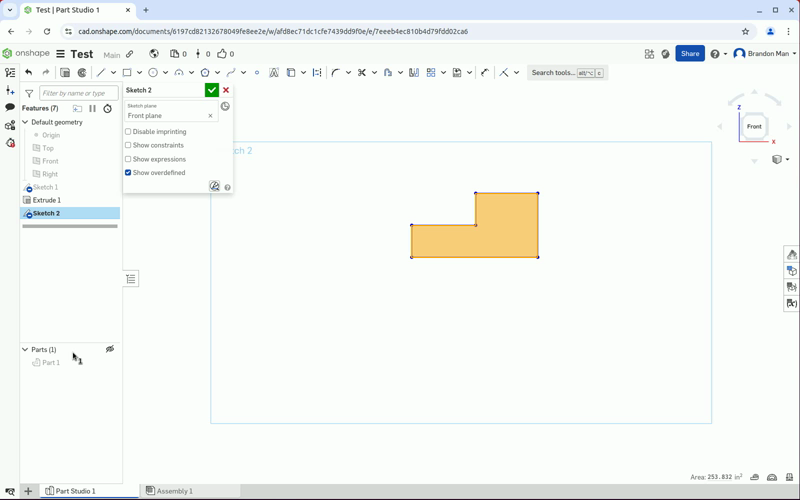
key(shift+y)
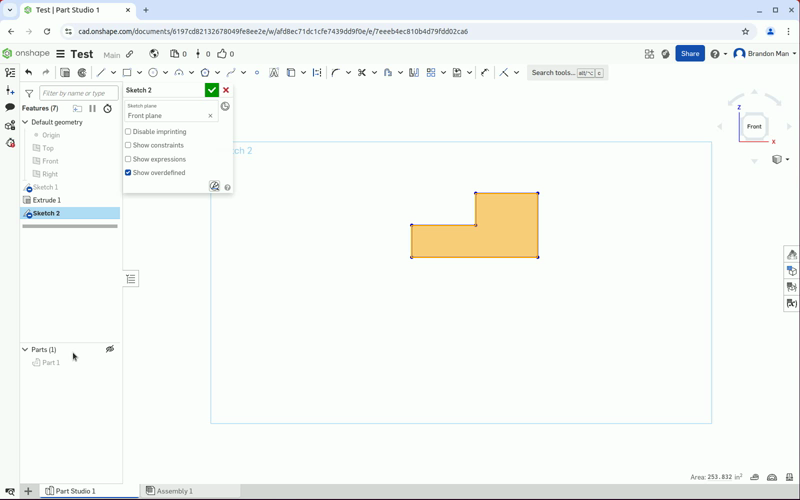
key(shift+e)
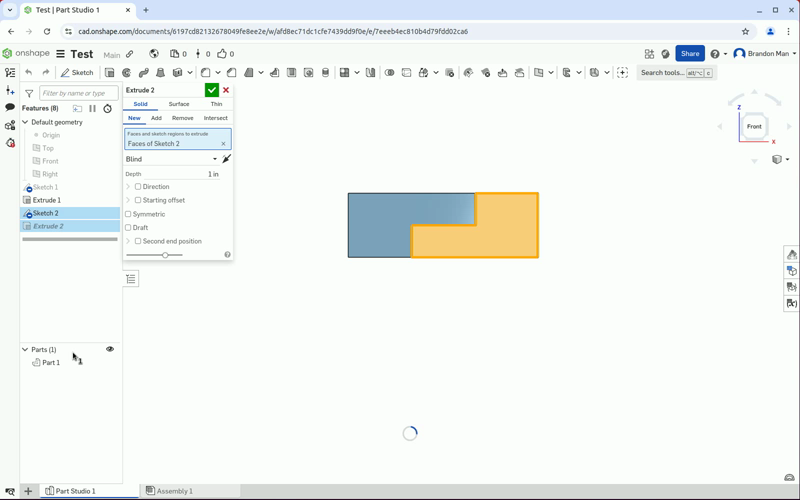
mouse_move(143, 106)
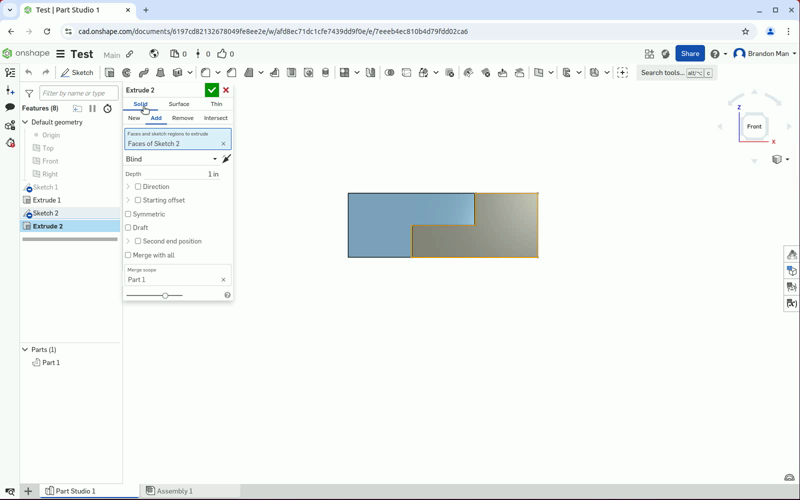
click(143, 106)
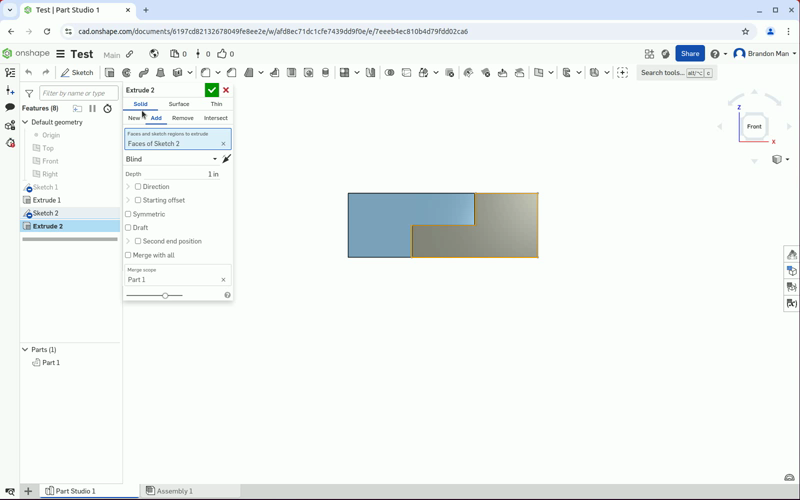
mouse_move(137, 120)
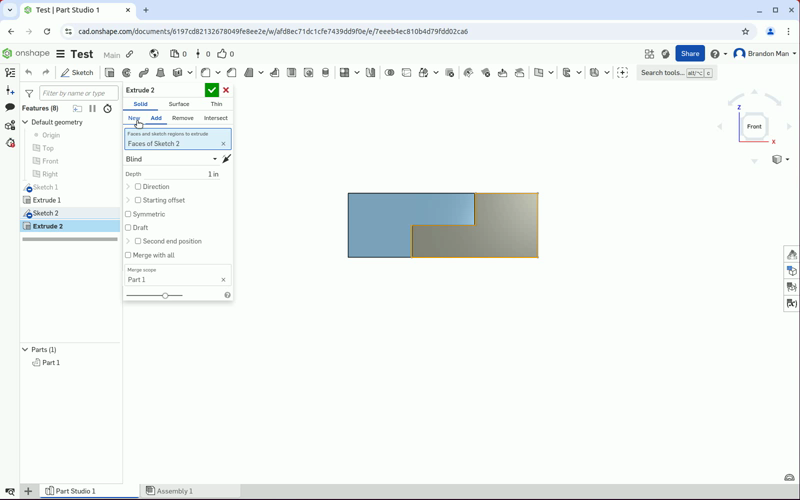
click(137, 120)
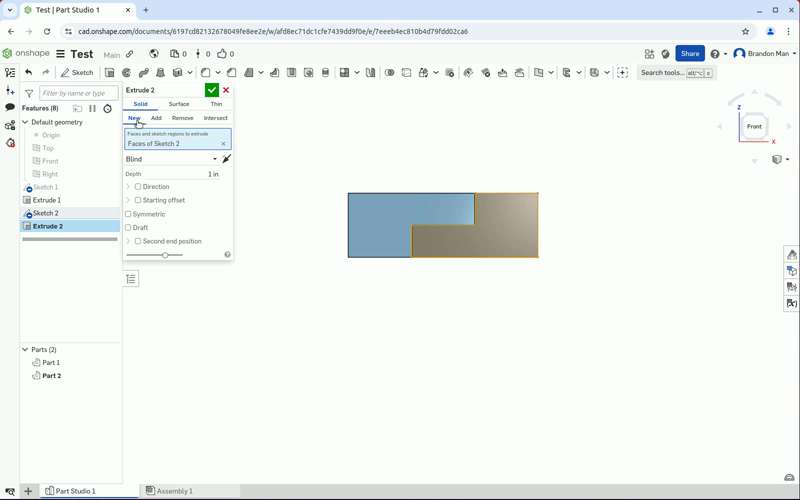
key(tab, 4)
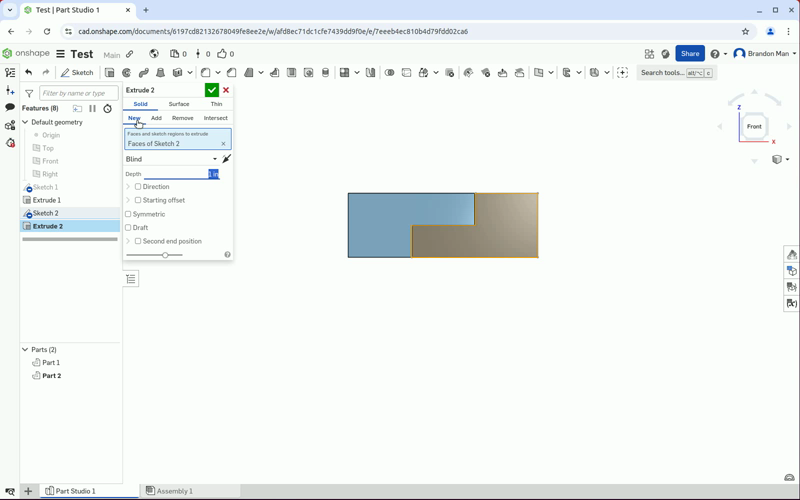
text(6.499)
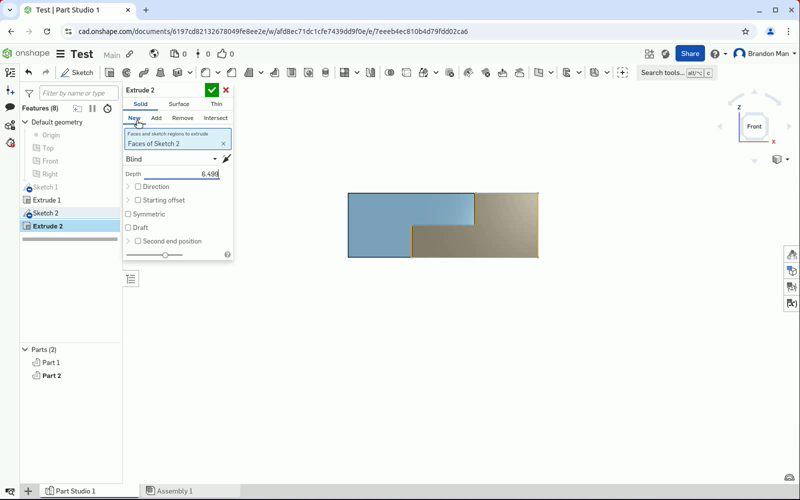
key(enter)
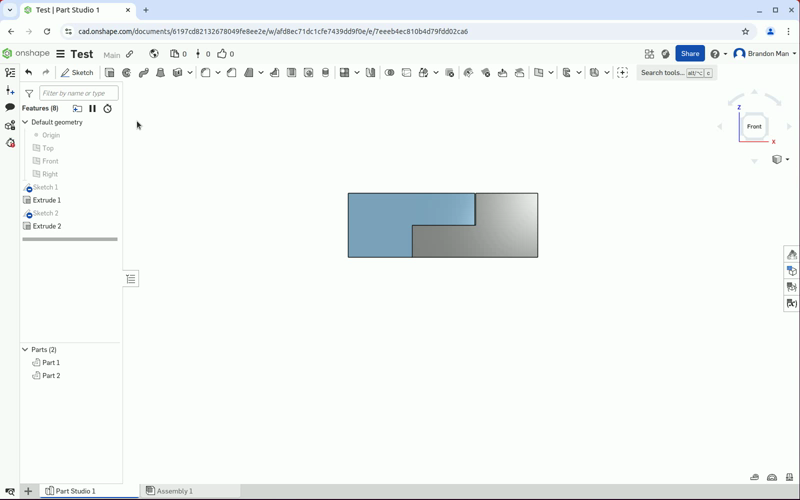
key(shift+h)
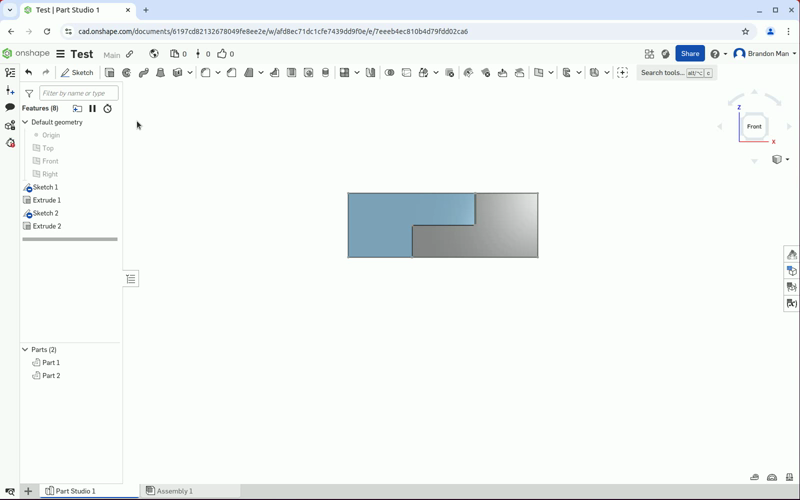
key(shift+h)
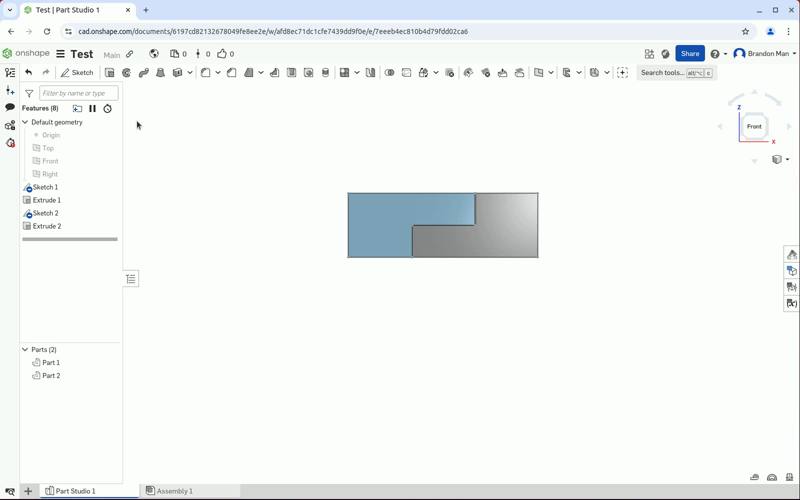
key(shift+7)
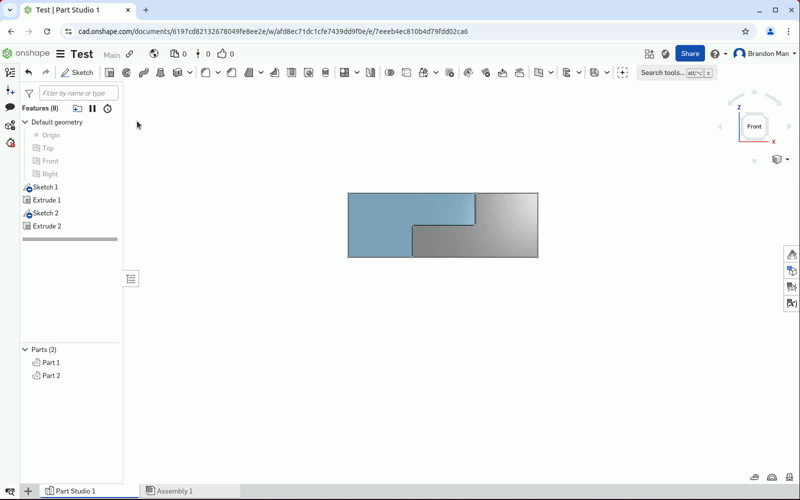
key(left, 2)
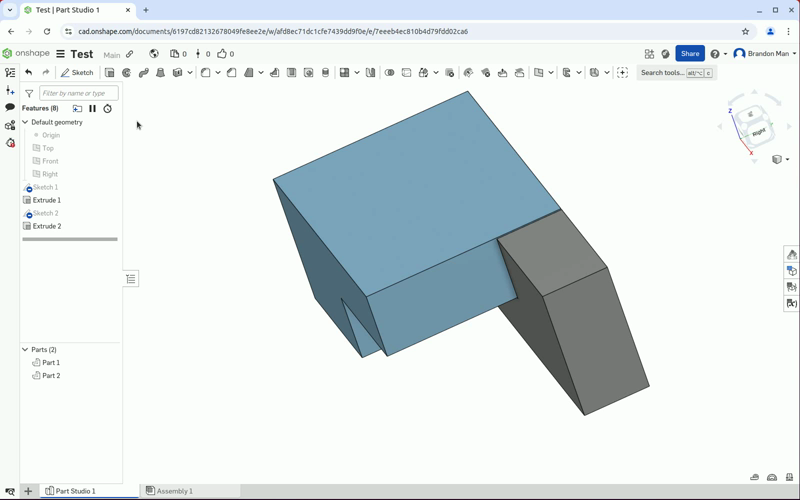
key(down, 2)
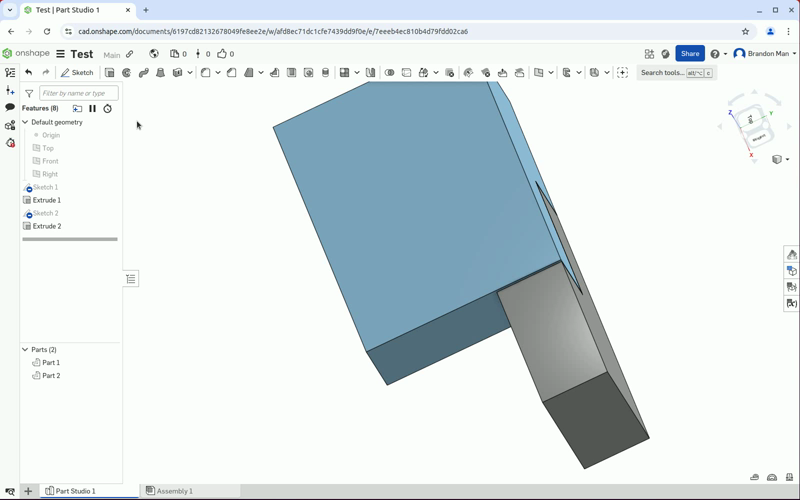
key(up, 2)
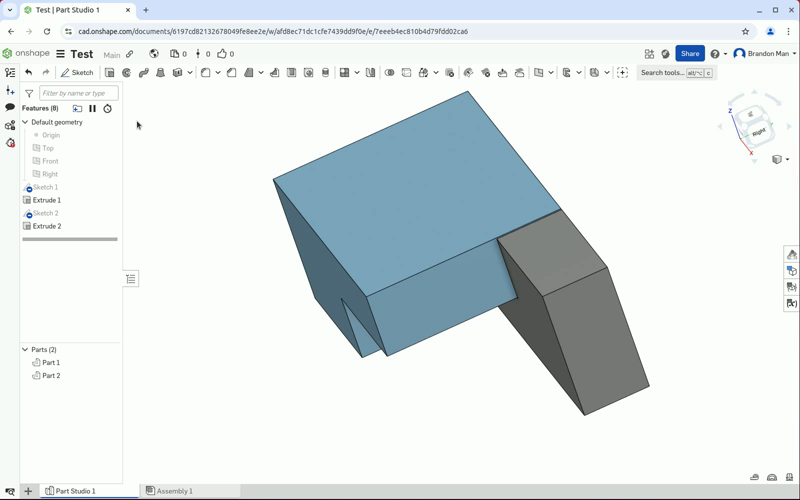
key(right, 2)
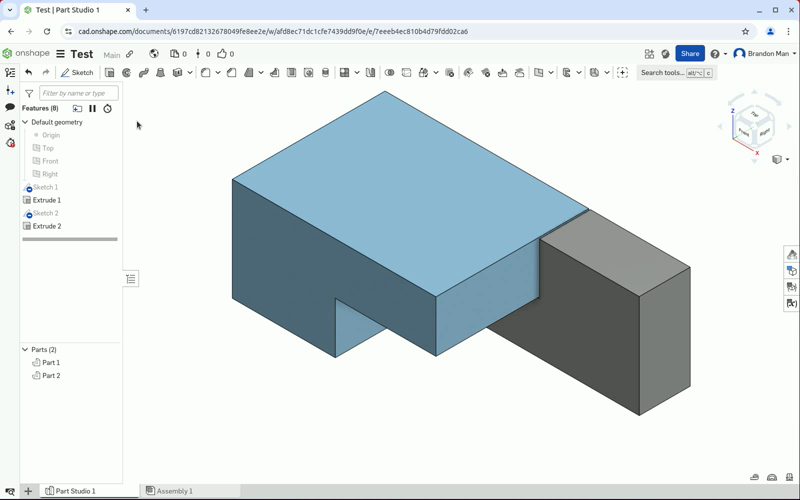
mouse_move(73, 189)
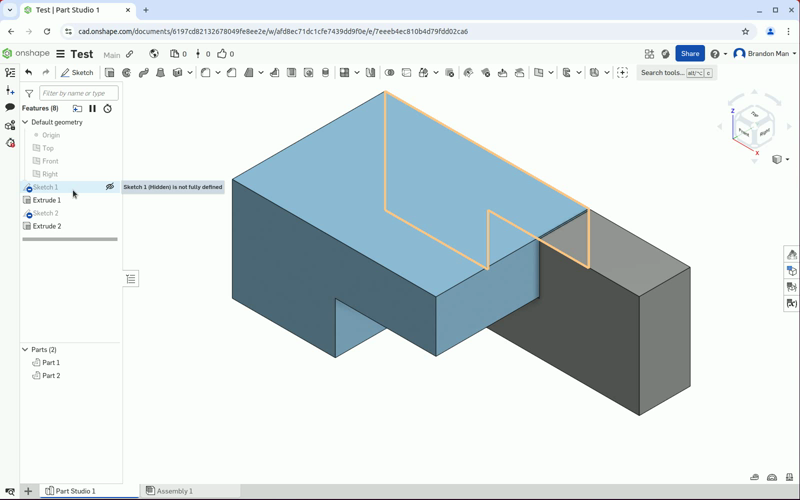
click(73, 189)